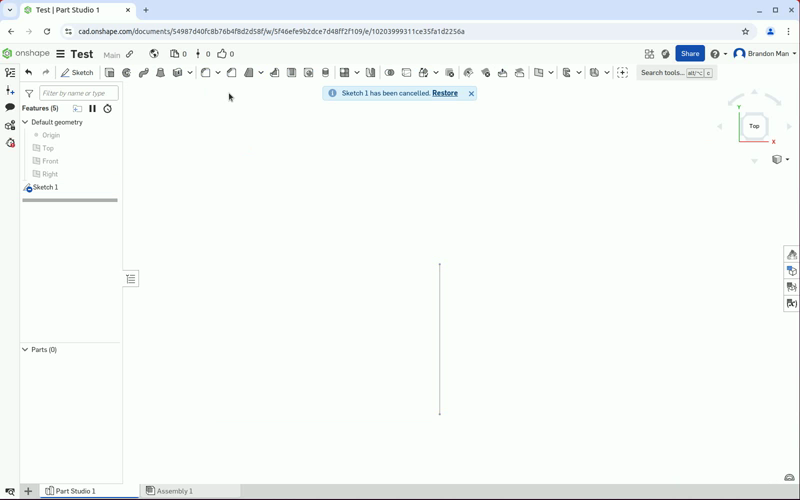
key(shift+h)
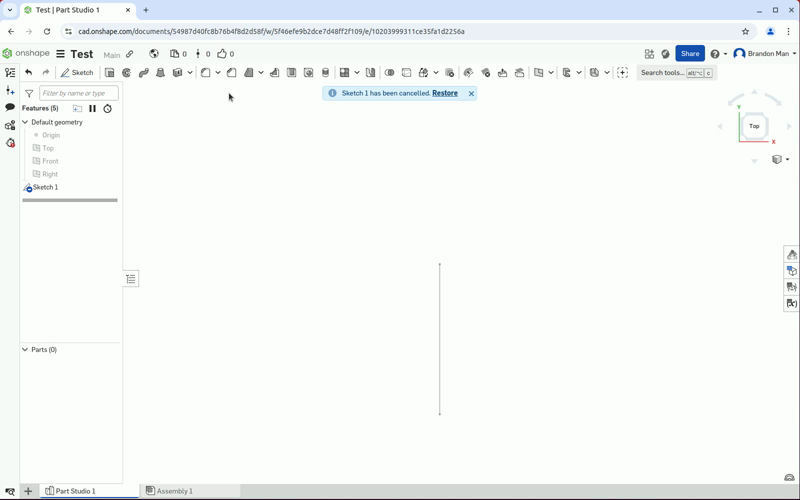
key(shift+s)
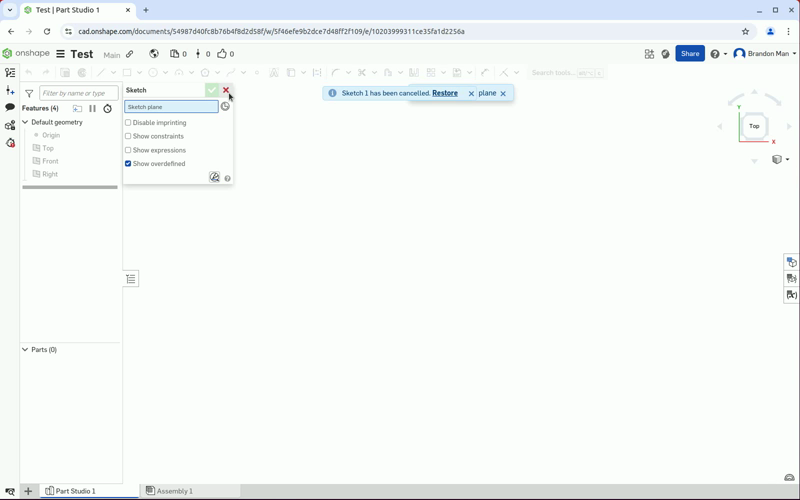
mouse_move(73, 150)
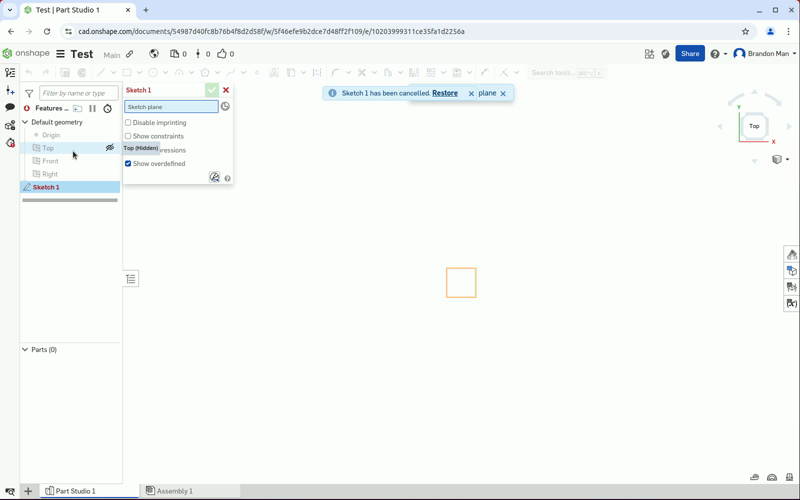
click(73, 150)
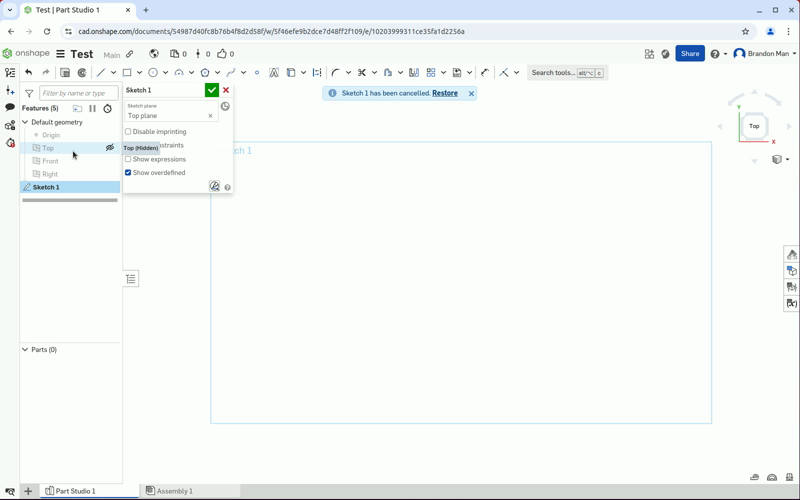
mouse_move(73, 352)
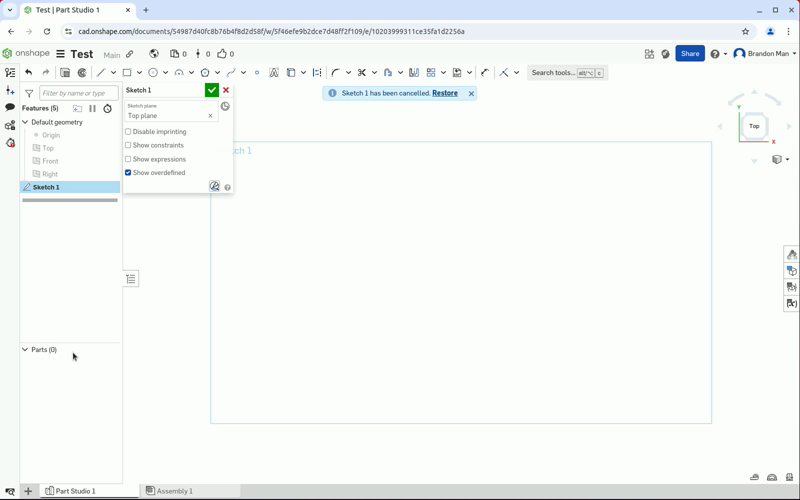
key(y)
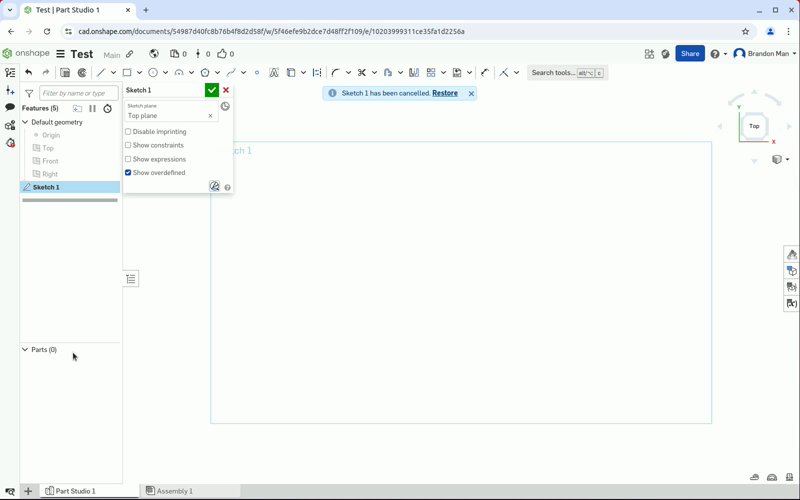
key(l)
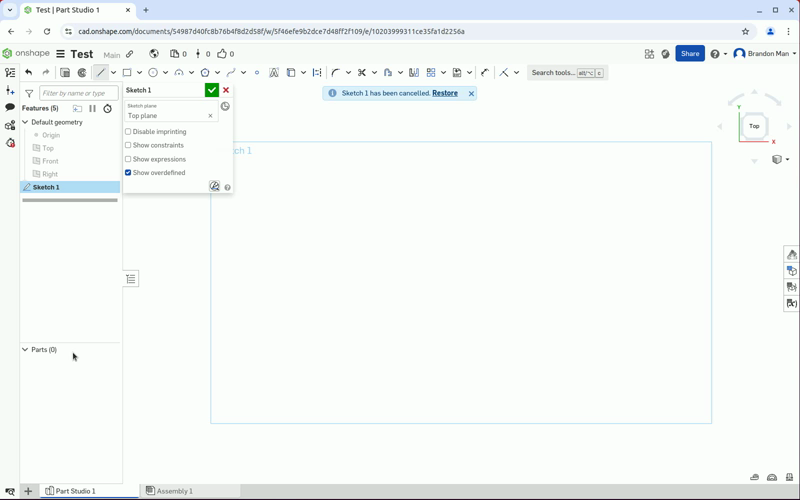
key_down(shift)
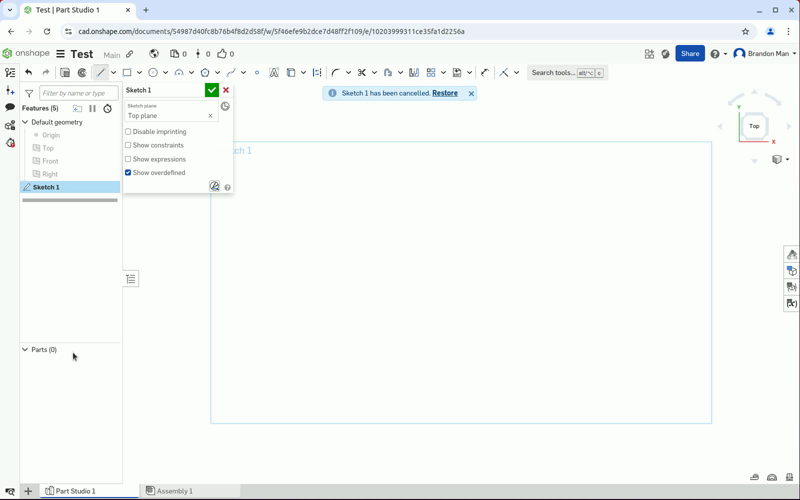
mouse_move(349, 282)
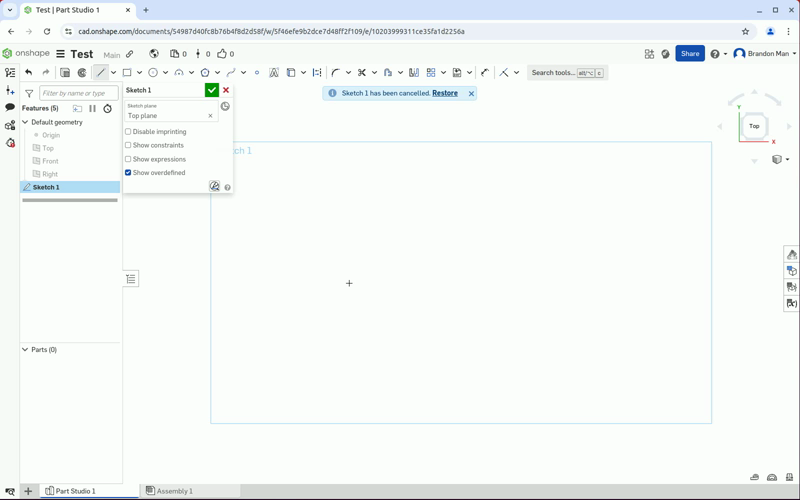
click(349, 282)
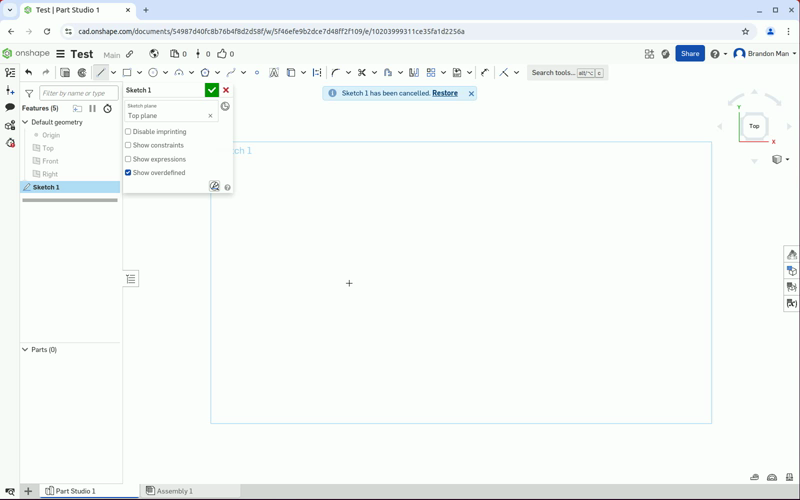
key_up(shift)
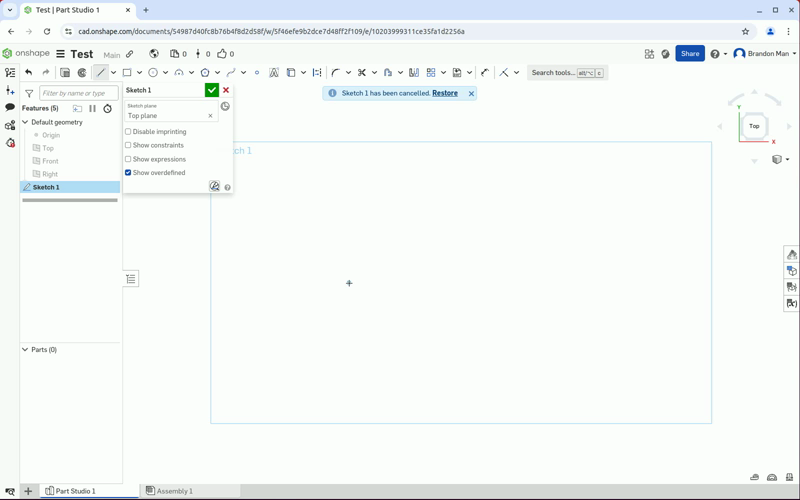
key_down(shift)
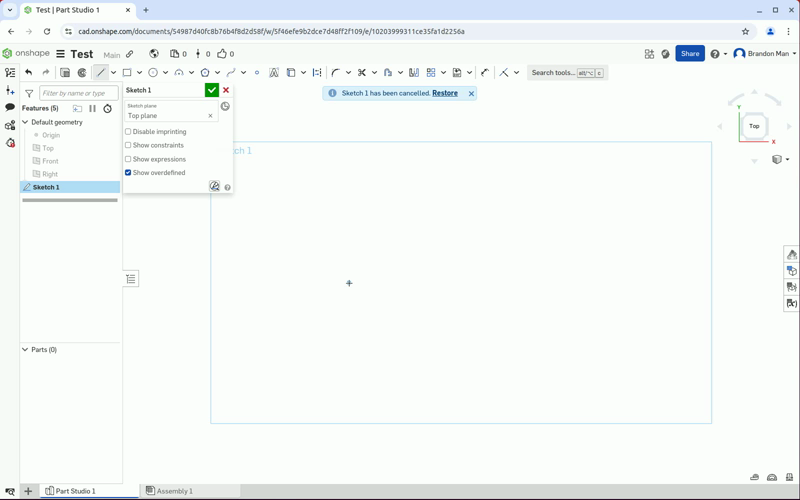
mouse_move(405, 378)
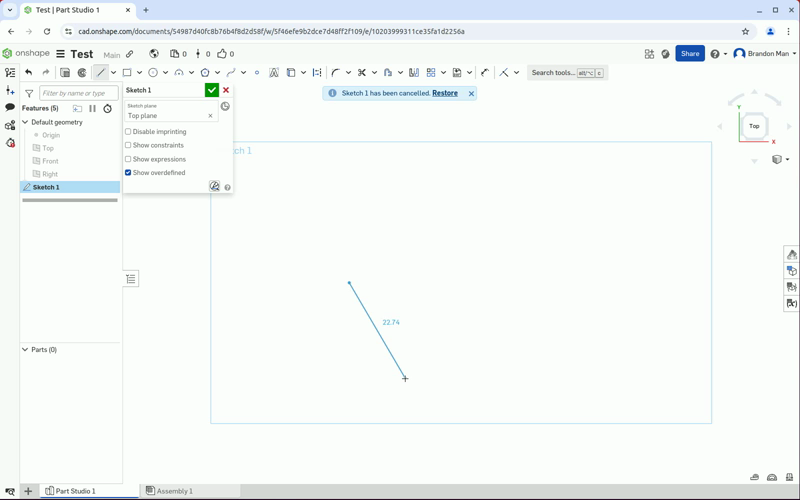
click(405, 378)
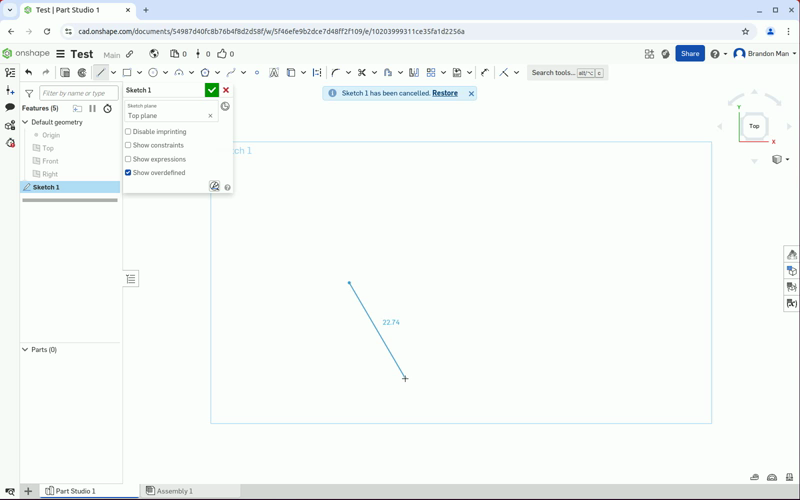
key_up(shift)
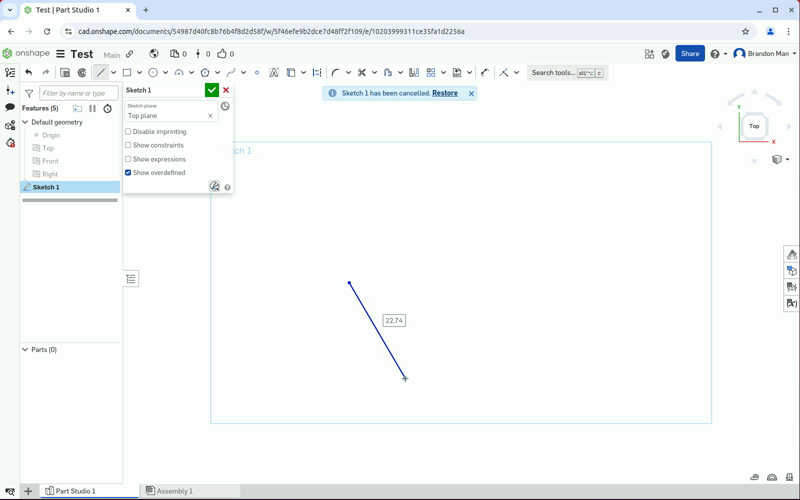
key_down(shift)
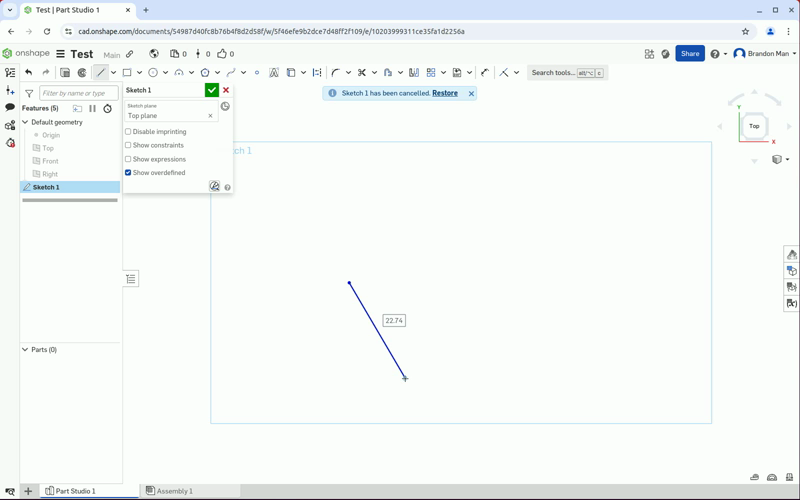
mouse_move(514, 378)
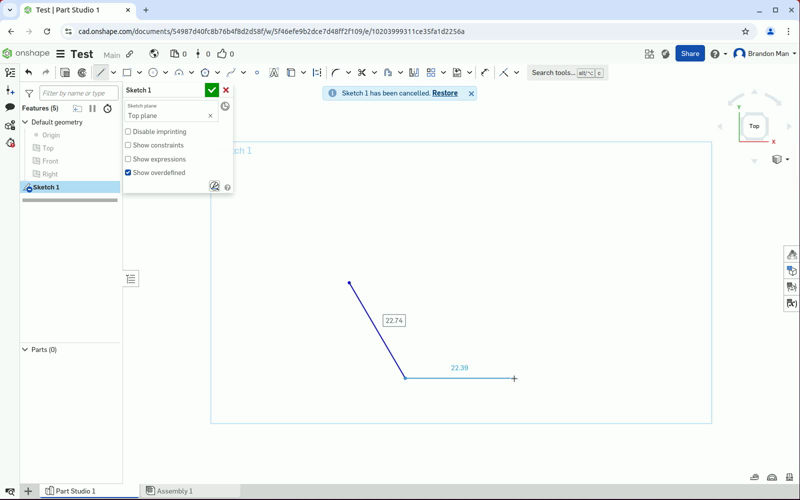
click(514, 378)
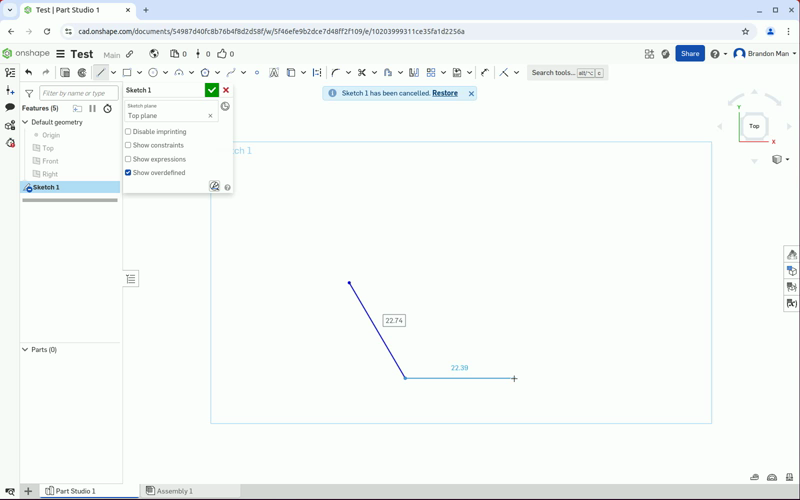
key_up(shift)
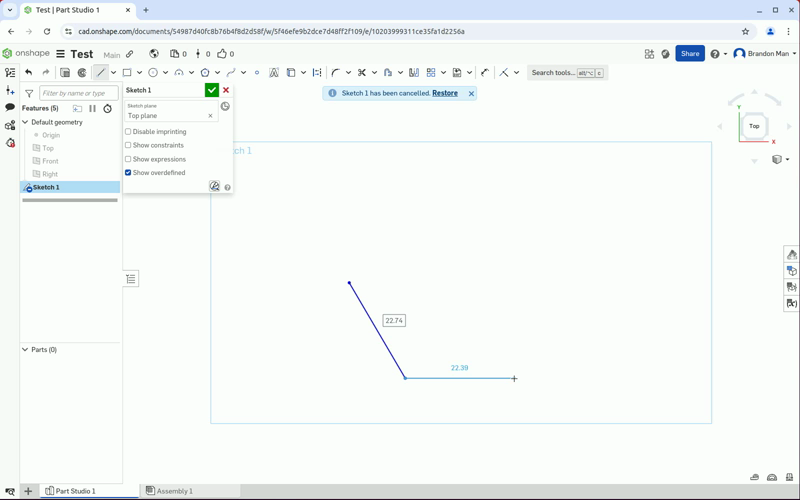
key_down(shift)
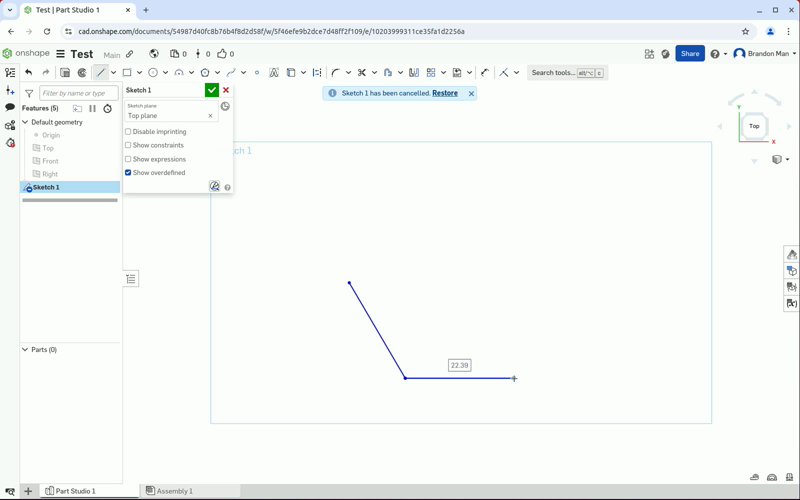
mouse_move(569, 282)
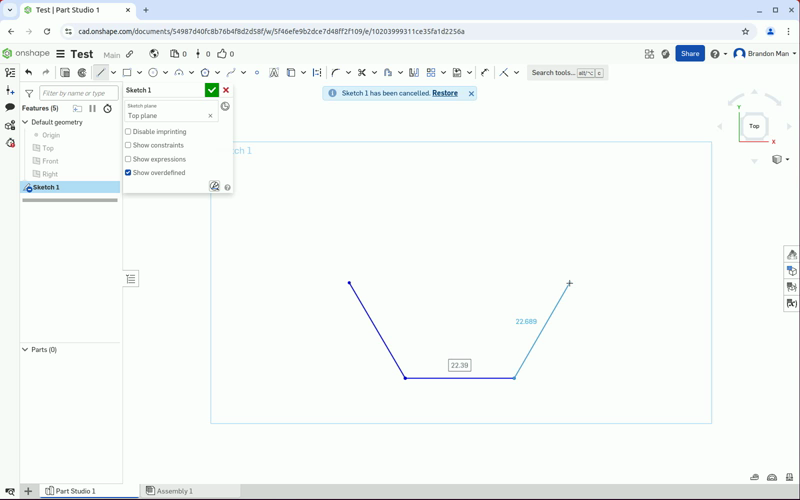
click(569, 282)
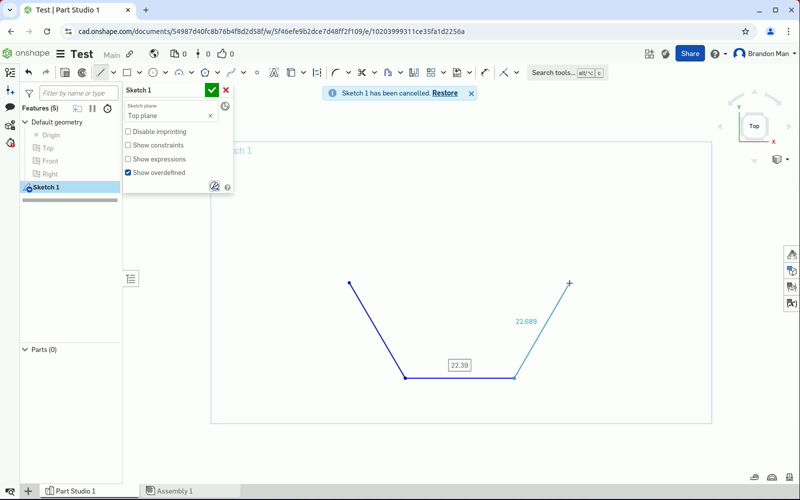
key_up(shift)
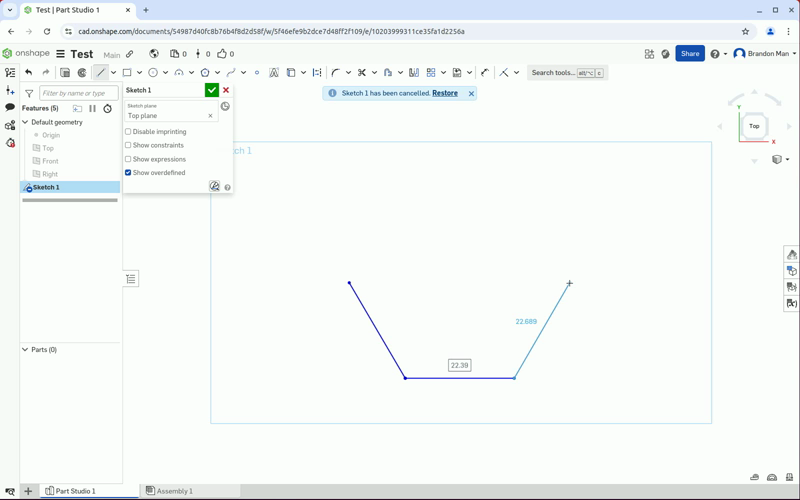
key_down(shift)
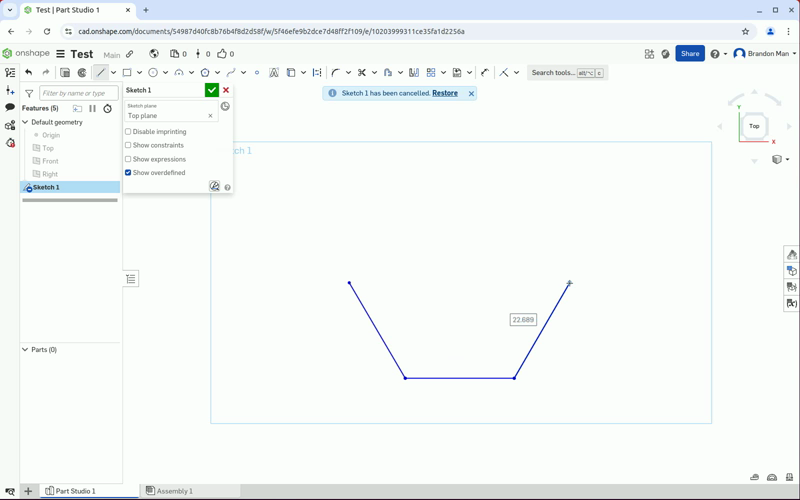
mouse_move(514, 187)
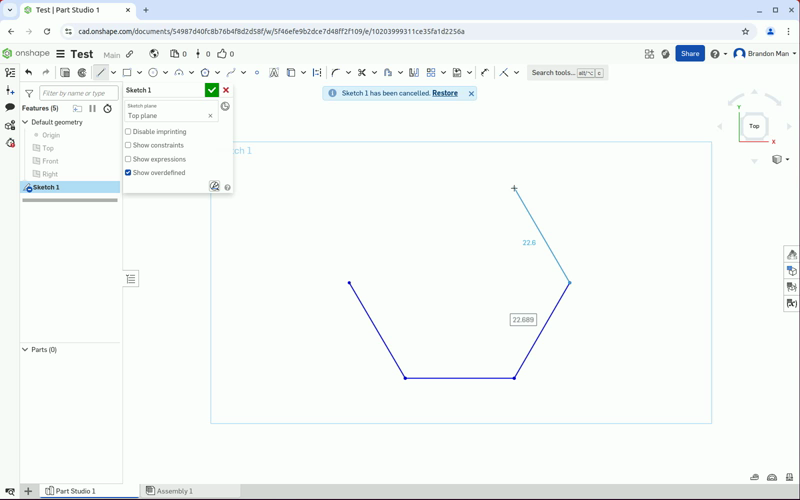
click(514, 187)
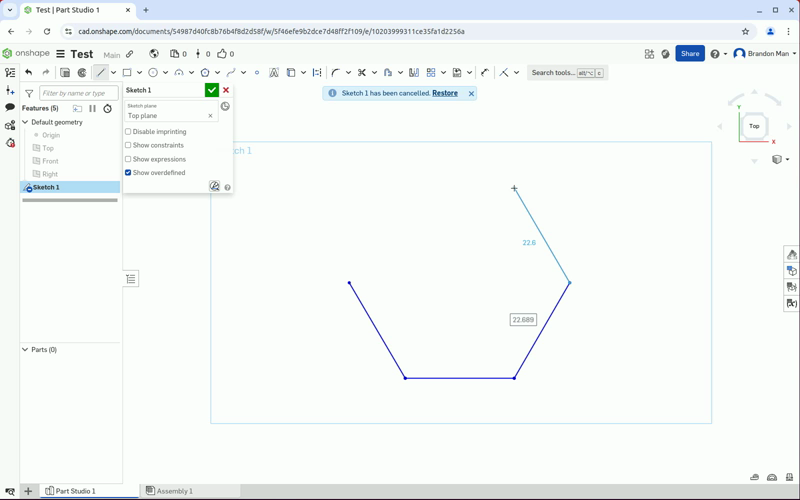
key_up(shift)
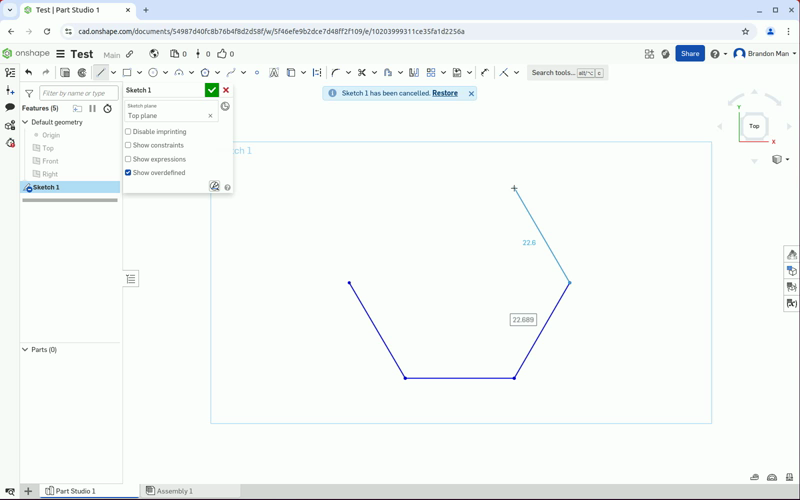
key_down(shift)
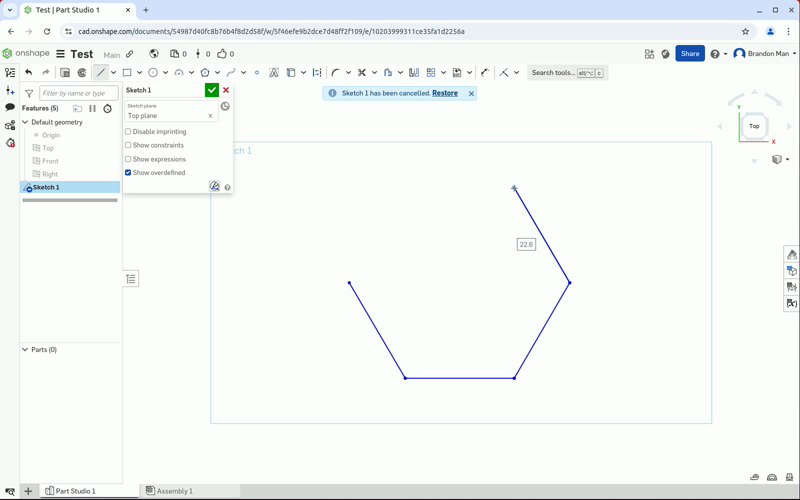
mouse_move(405, 187)
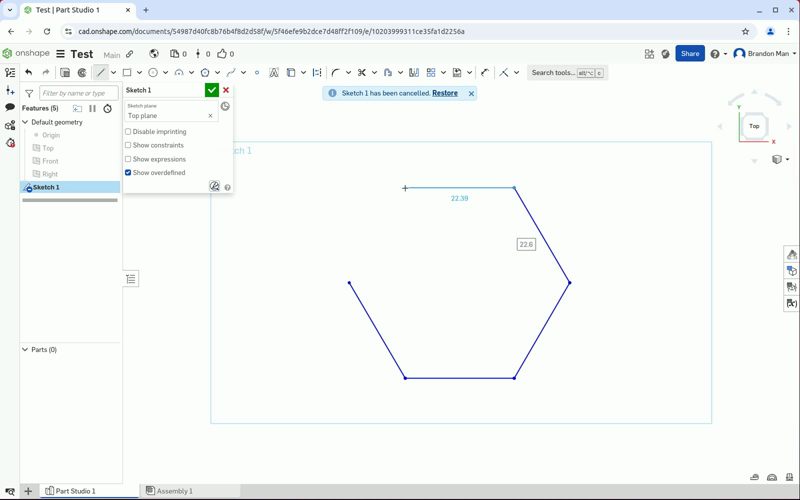
click(405, 187)
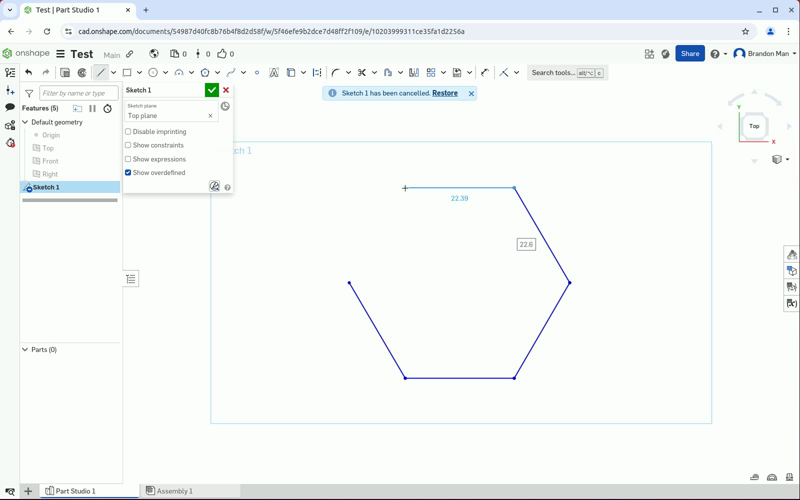
key_up(shift)
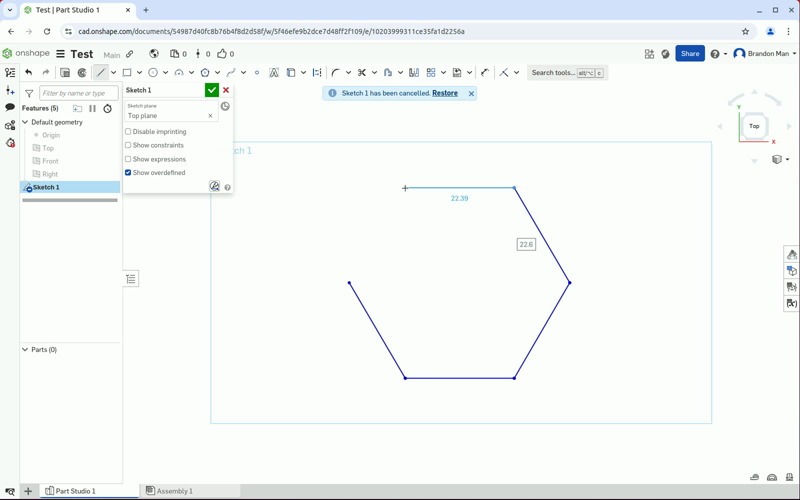
key_down(shift)
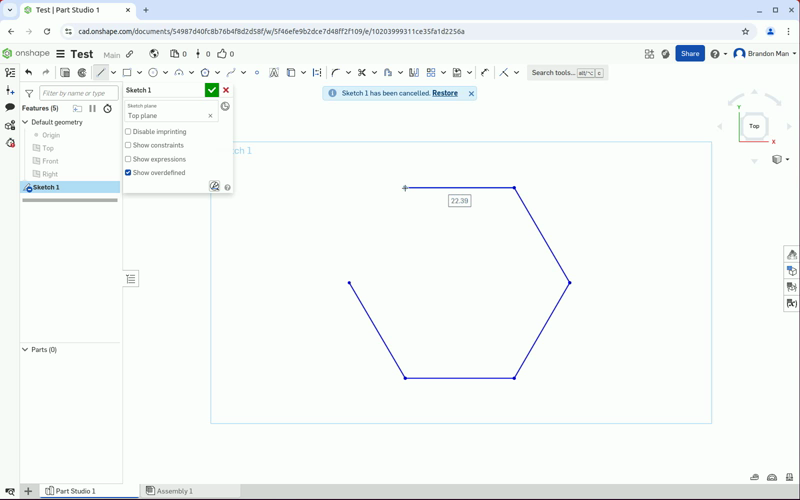
mouse_move(349, 282)
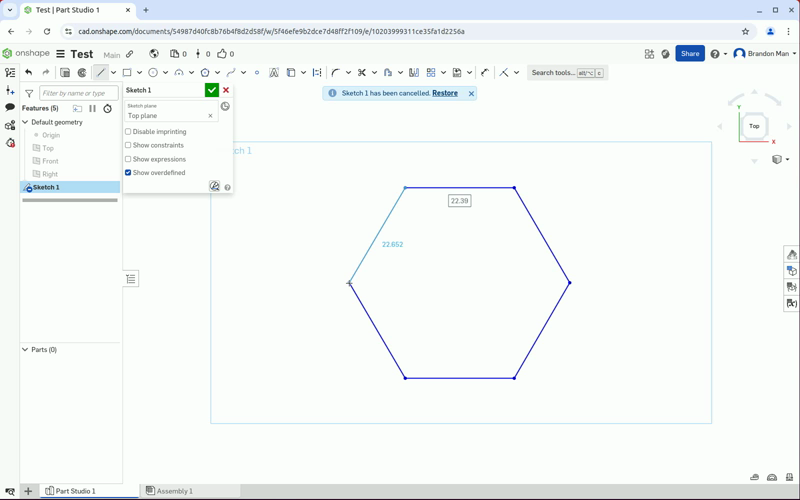
key_up(shift)
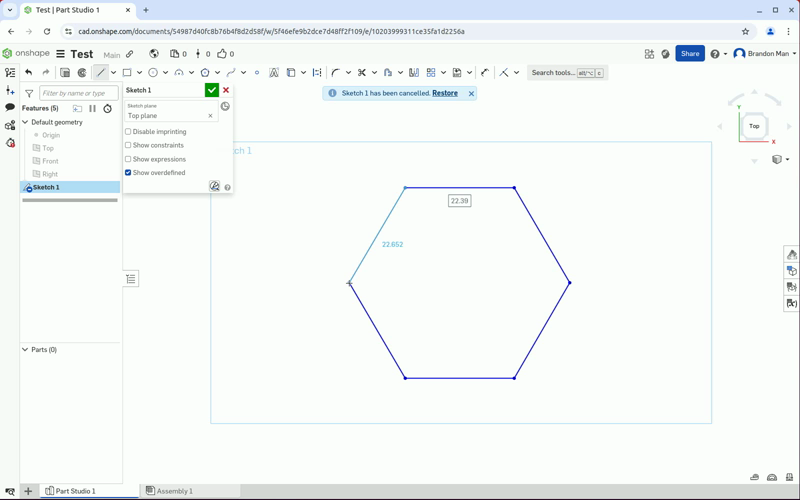
click(349, 282)
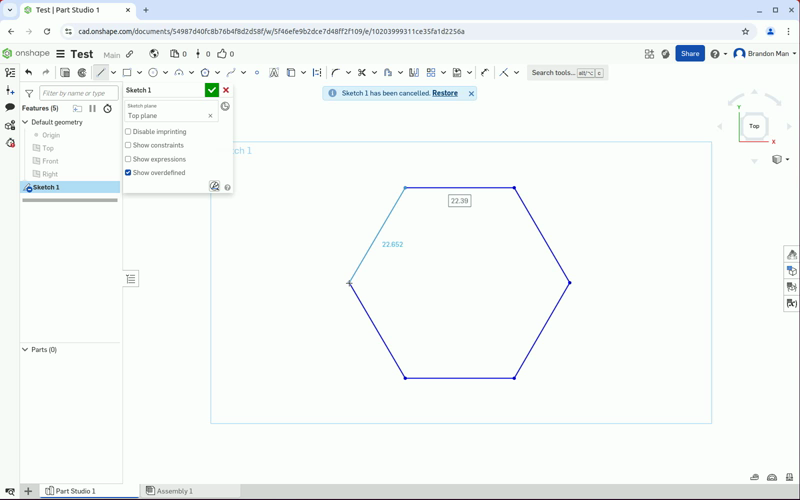
key(esc)
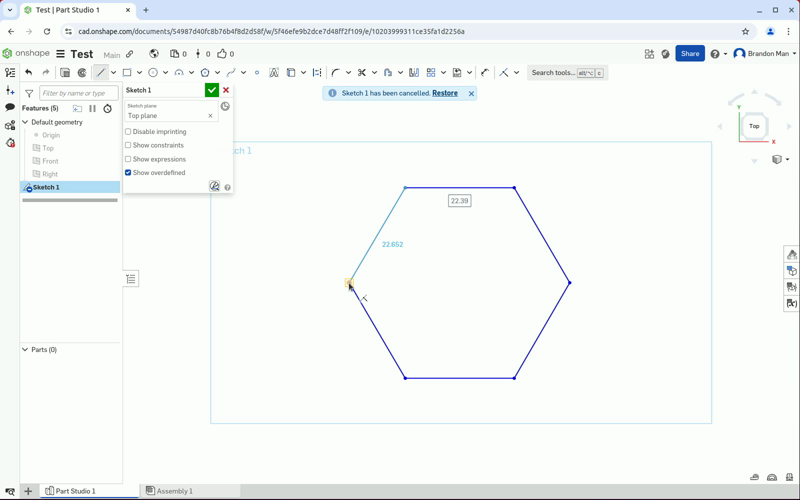
mouse_move(516, 304)
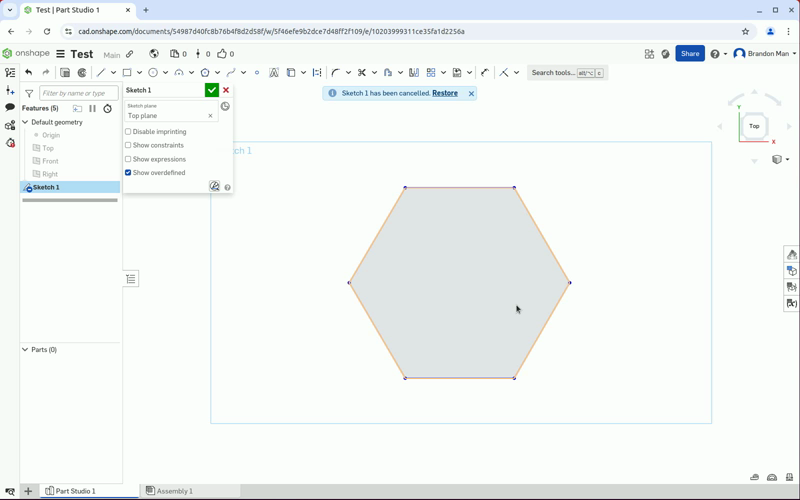
click(516, 304)
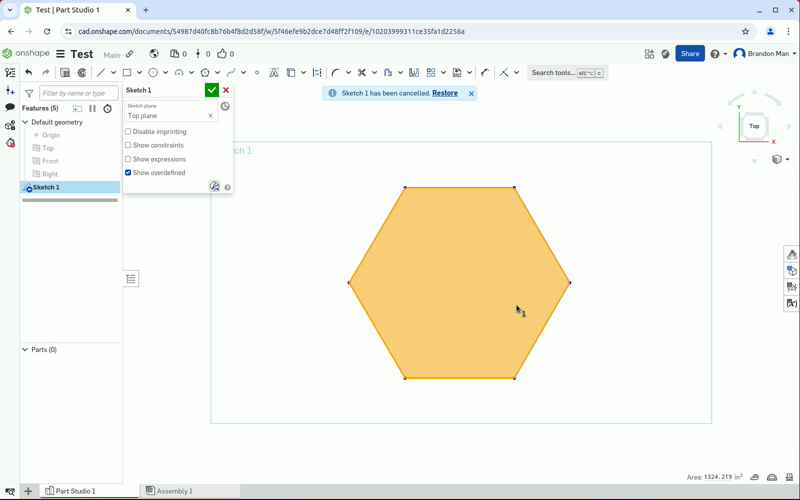
mouse_move(73, 352)
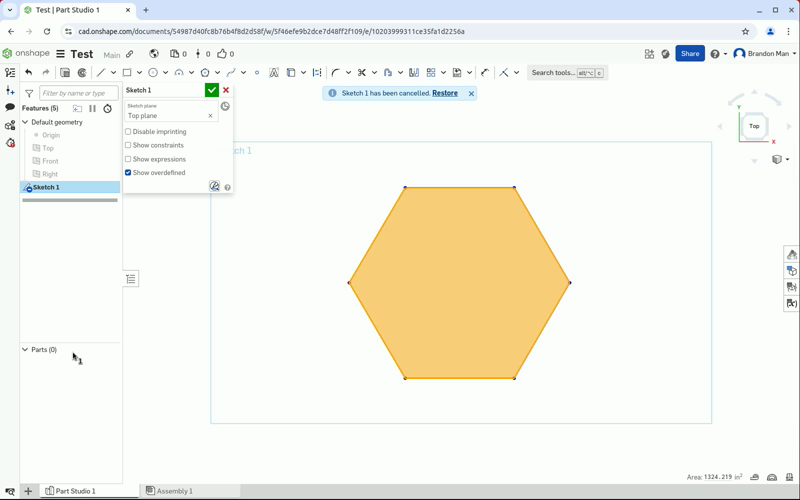
key(shift+y)
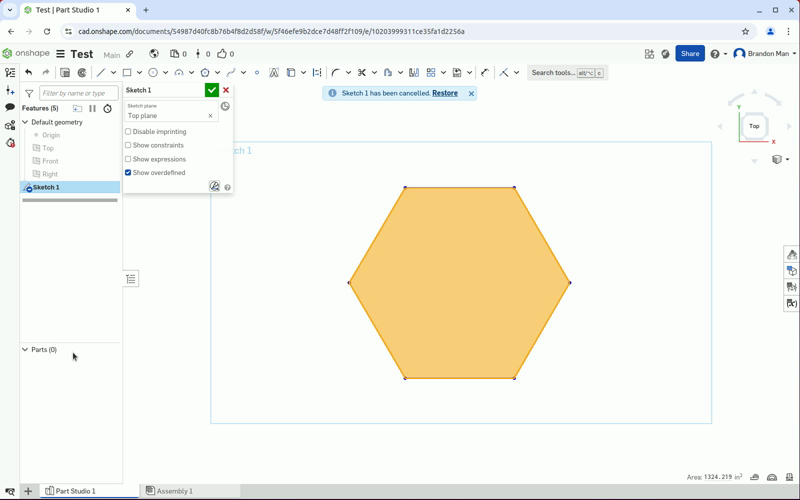
key(shift+e)
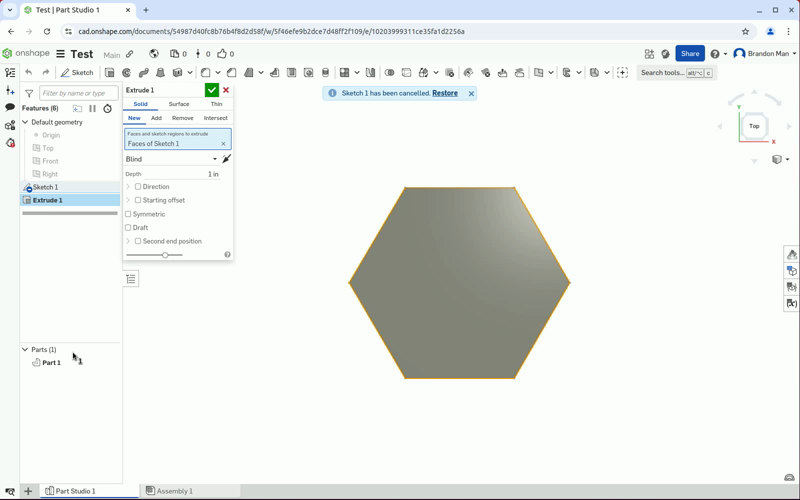
mouse_move(143, 106)
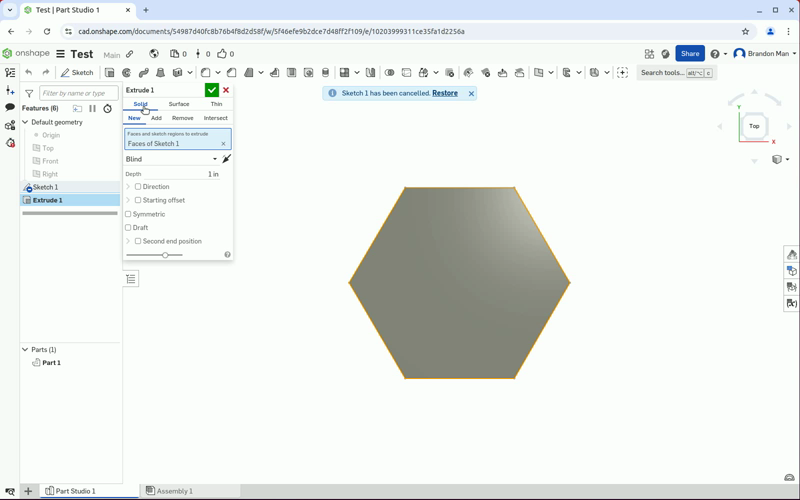
click(143, 106)
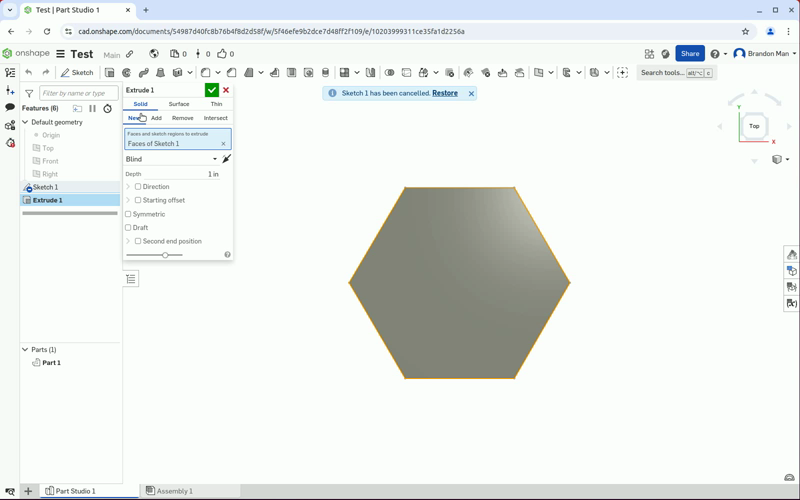
mouse_move(137, 120)
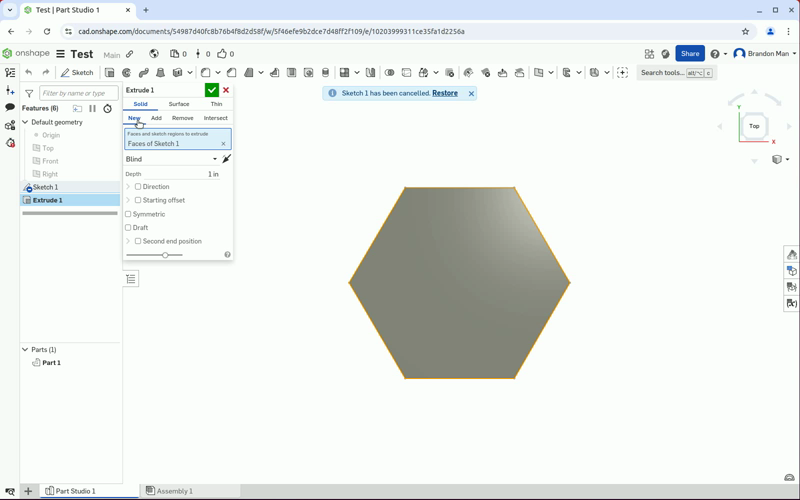
click(137, 120)
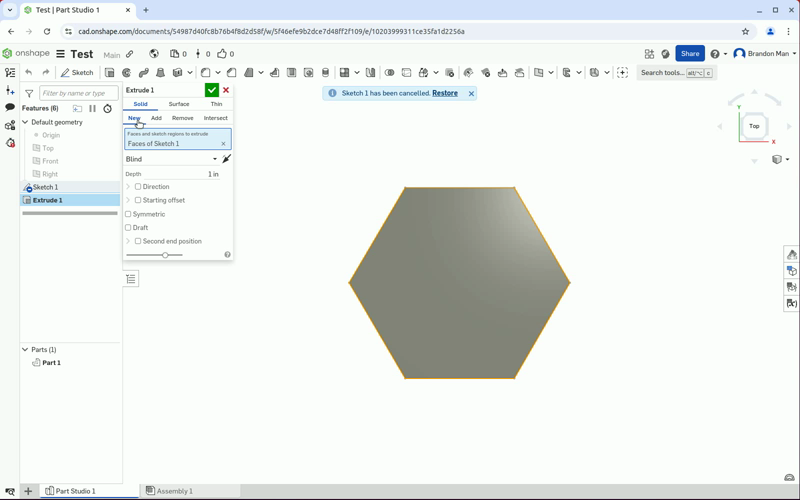
key(tab, 4)
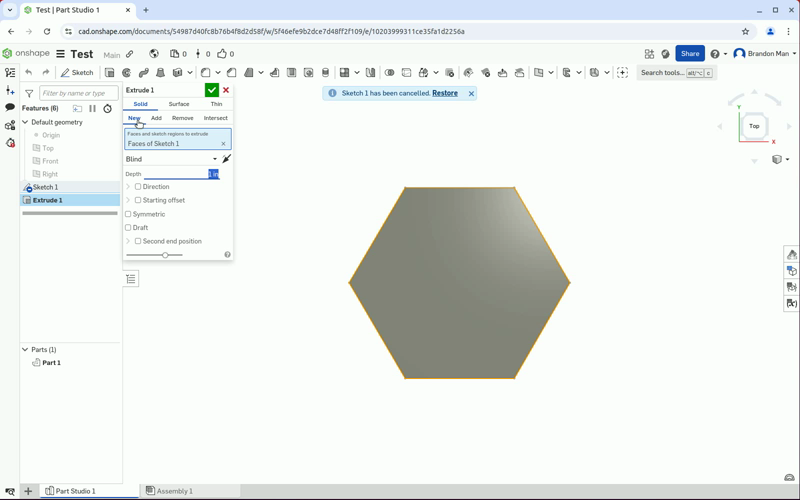
text(15.405)
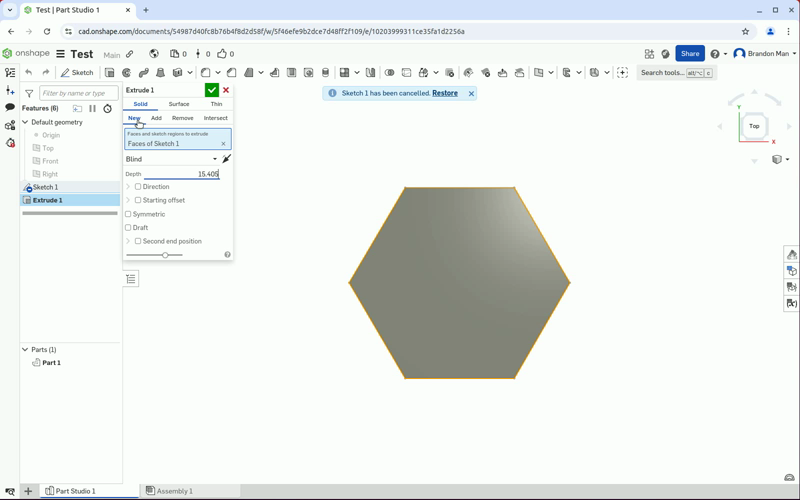
key(enter)
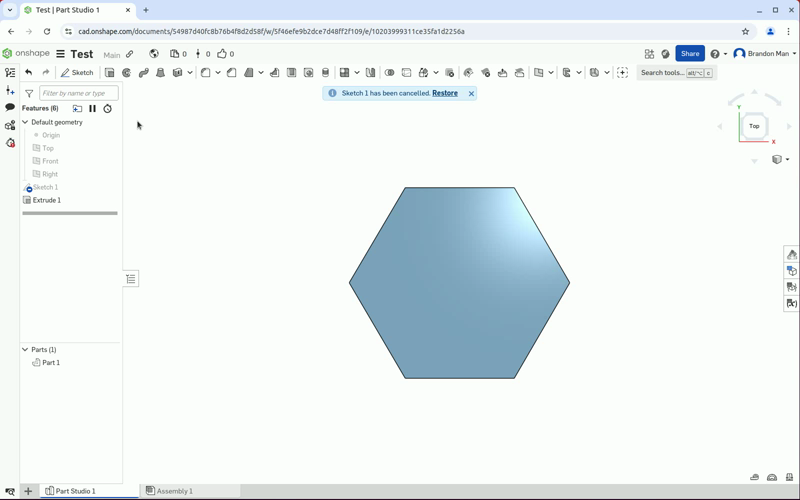
key(shift+h)
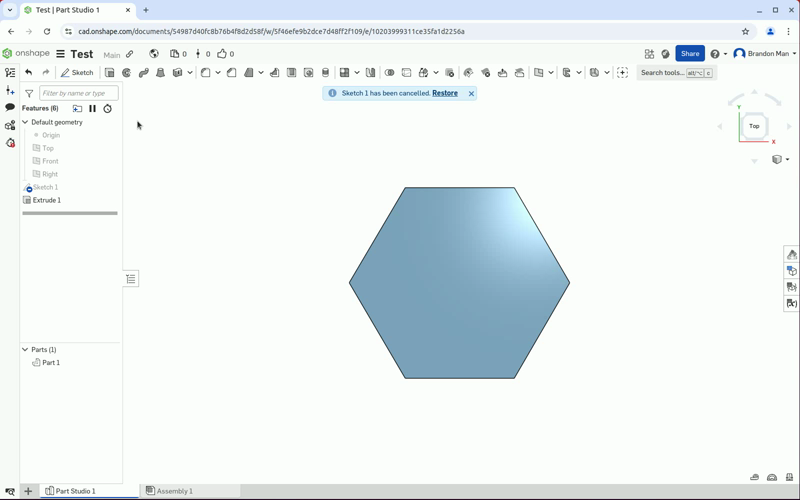
key(shift+h)
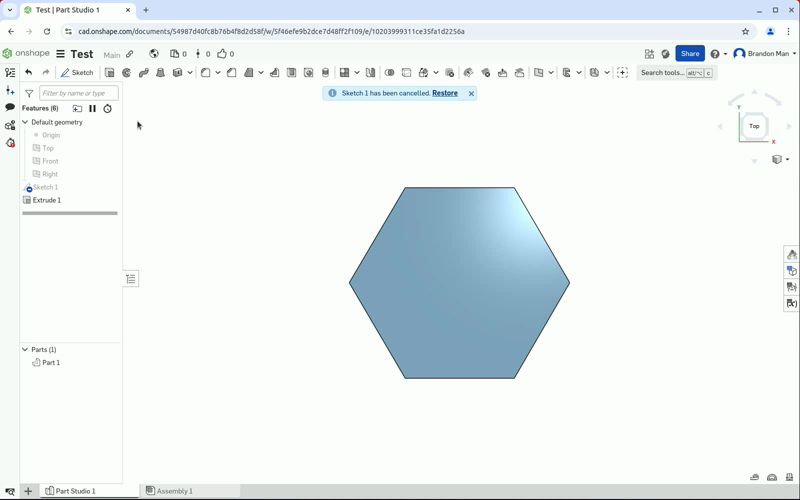
mouse_move(73, 189)
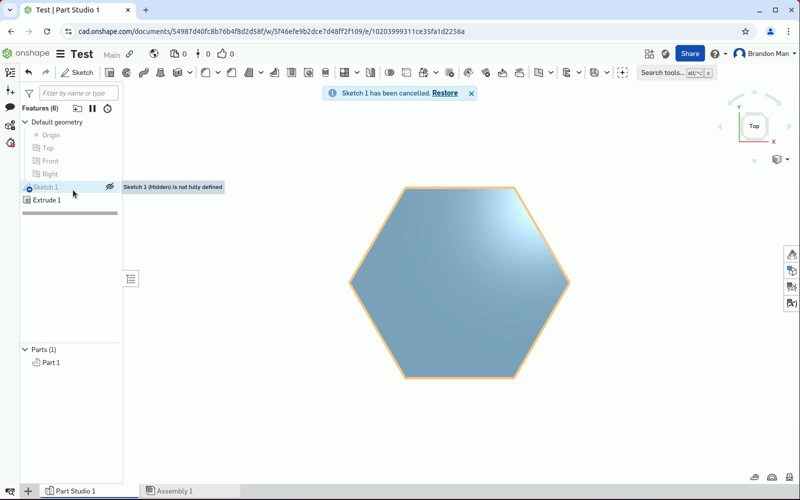
click(73, 189)
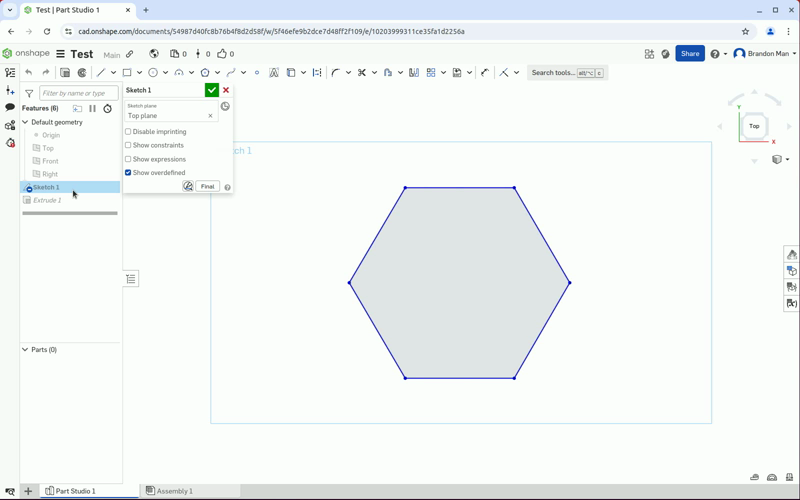
mouse_move(229, 92)
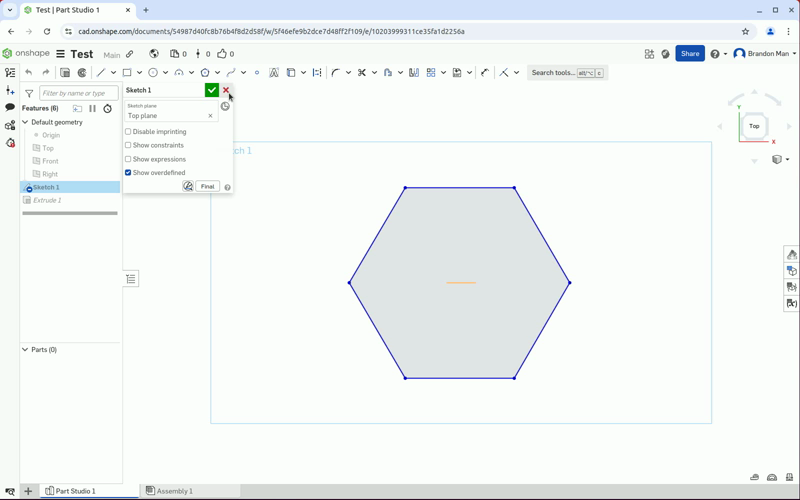
click(229, 92)
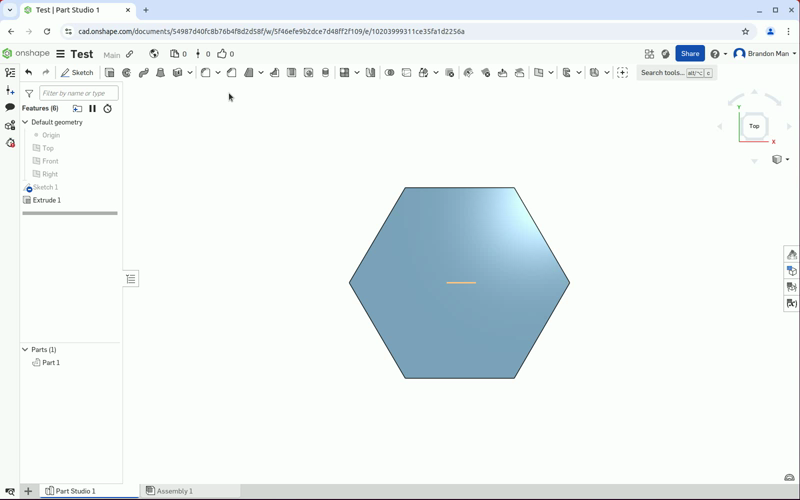
mouse_move(541, 75)
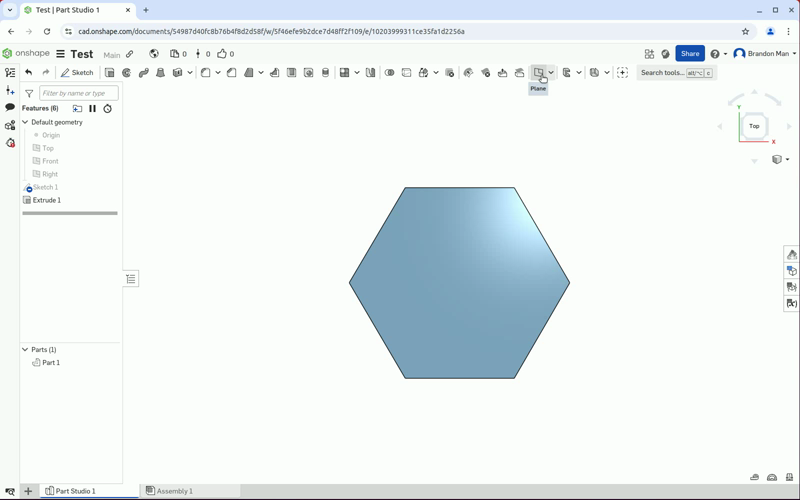
click(541, 75)
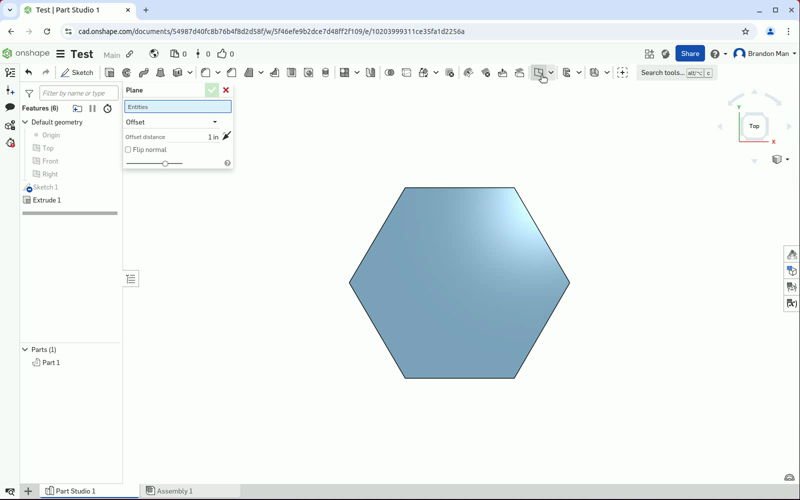
mouse_move(73, 150)
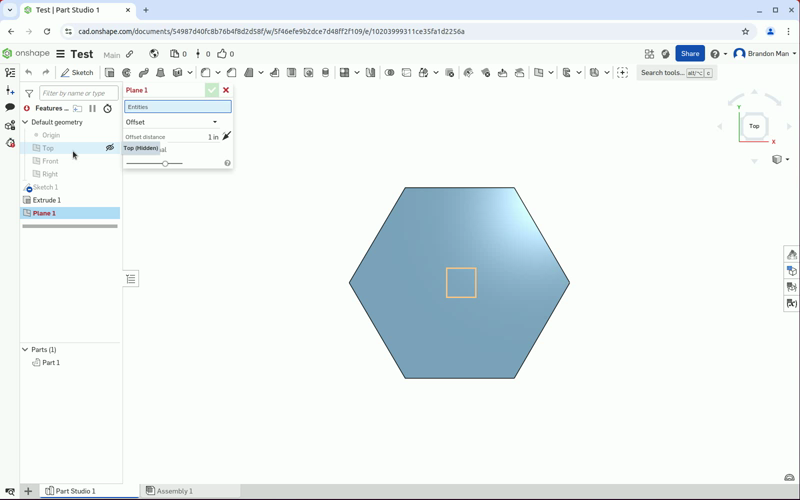
click(73, 150)
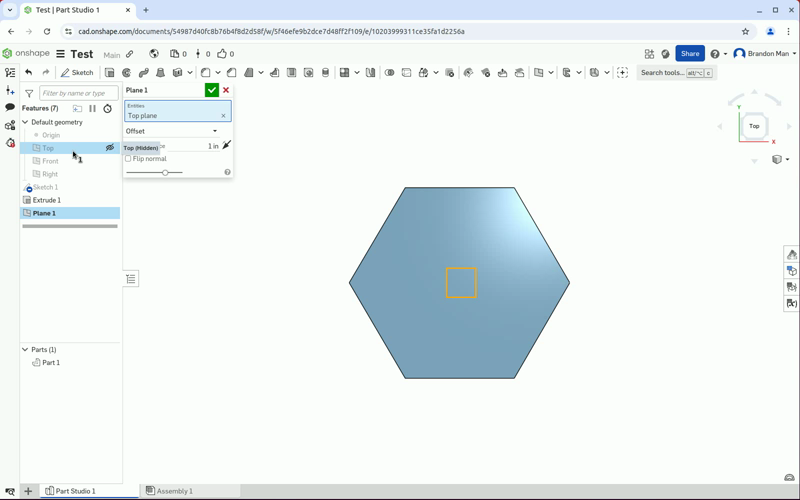
key(tab, 2)
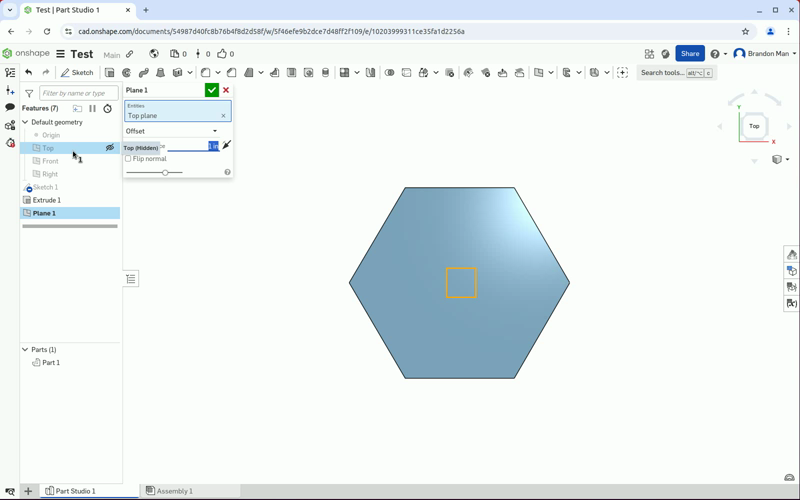
text(15.405)
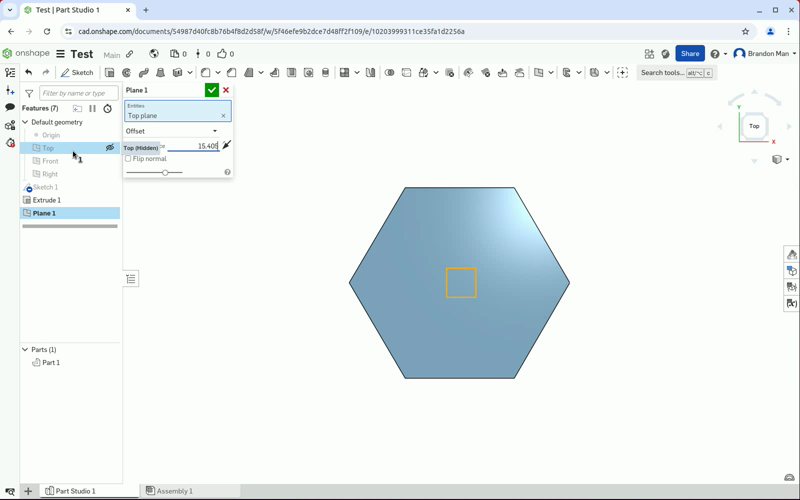
key(enter, 2)
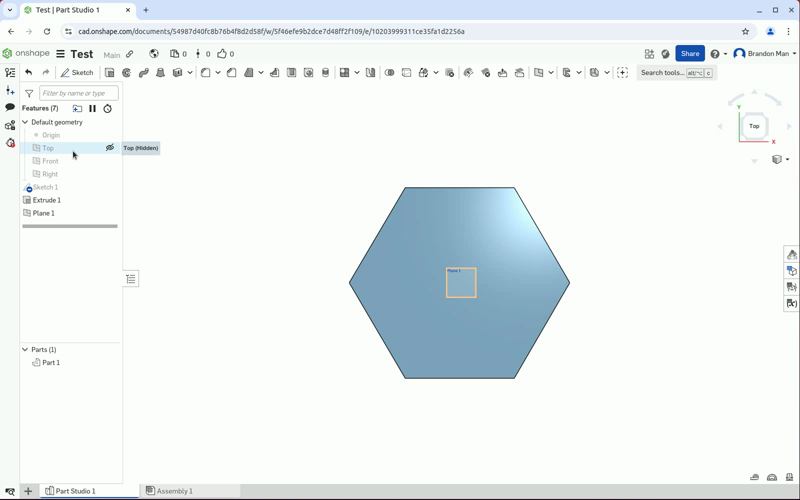
key(shift+s)
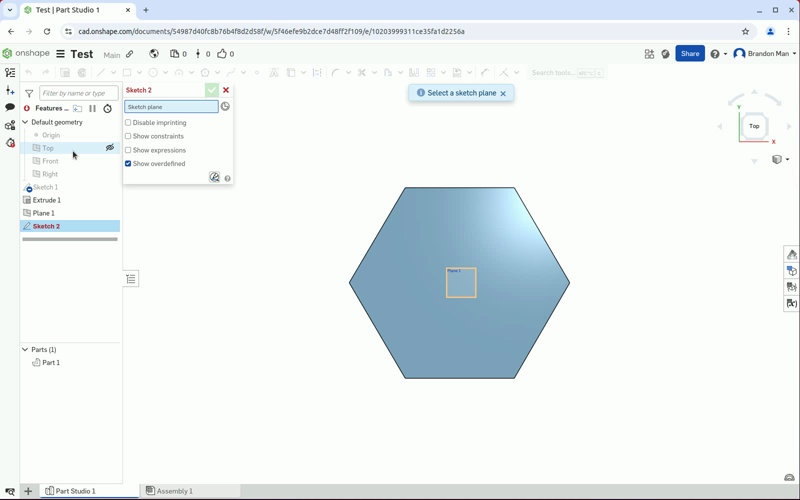
mouse_move(73, 215)
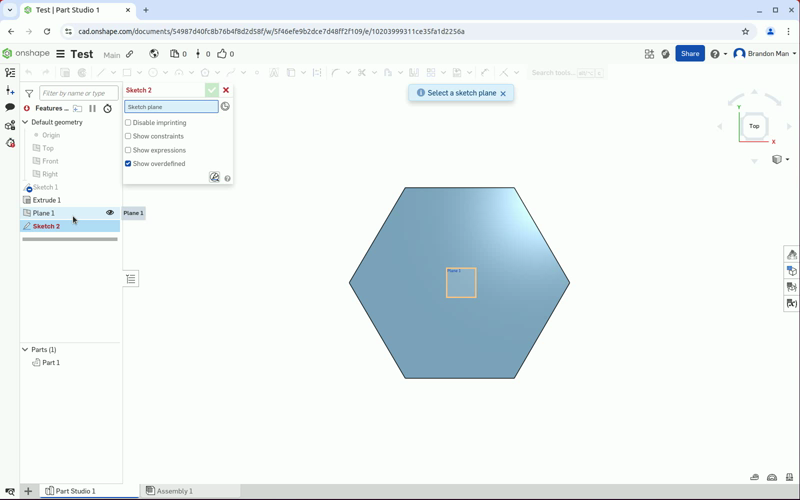
click(73, 215)
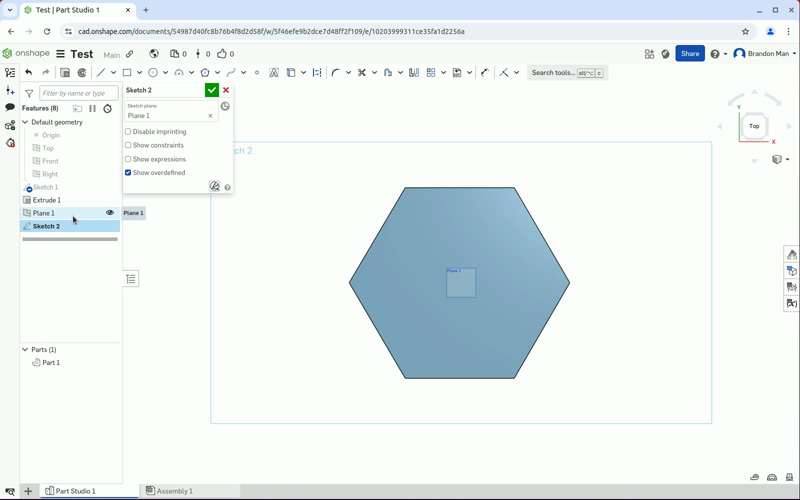
mouse_move(73, 352)
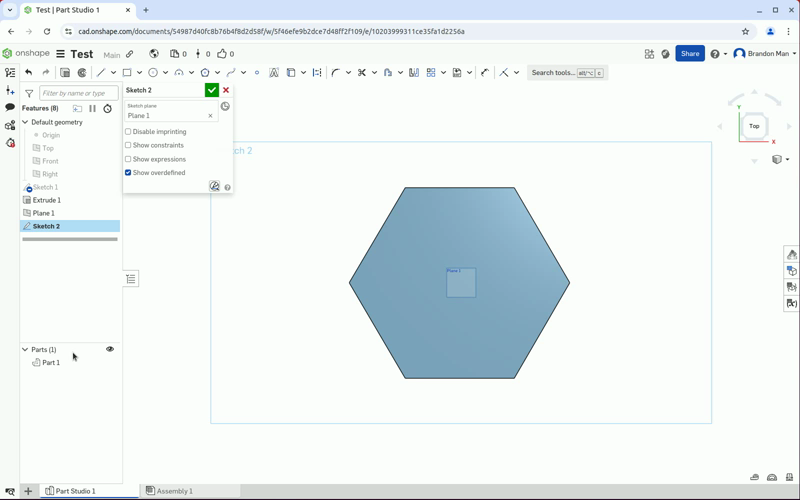
key(y)
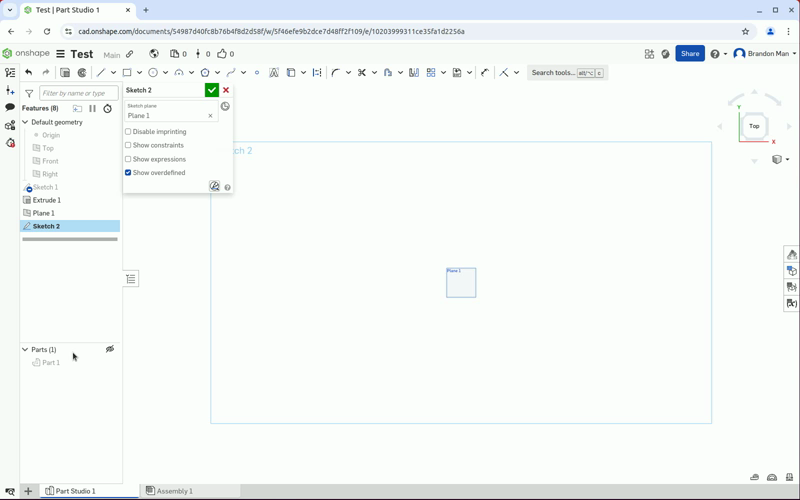
key(c)
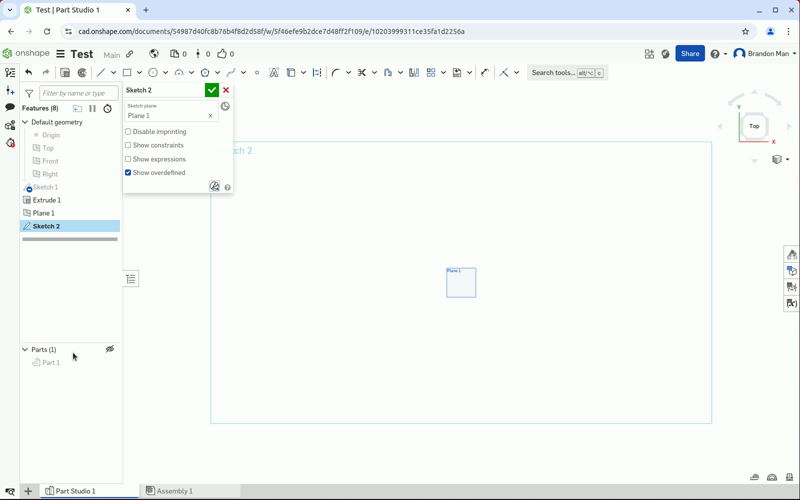
key_down(shift)
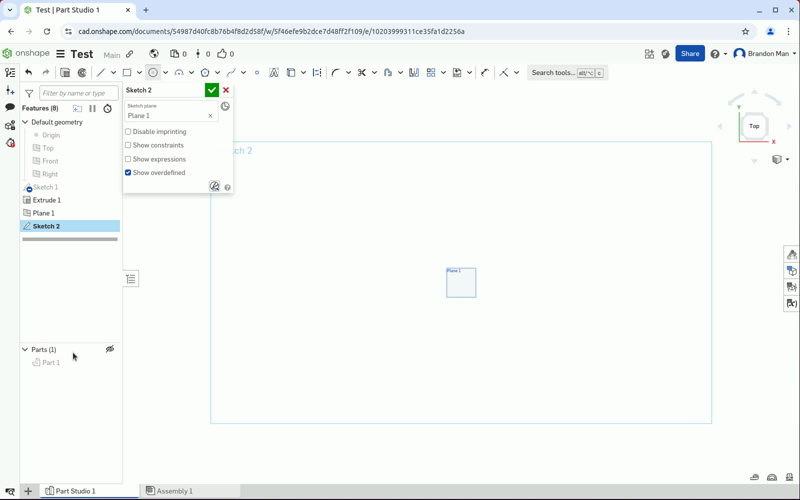
mouse_move(461, 282)
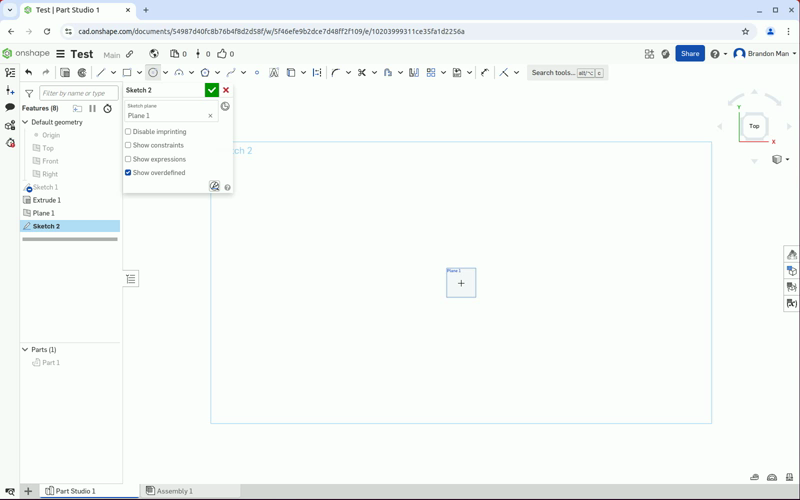
click(461, 282)
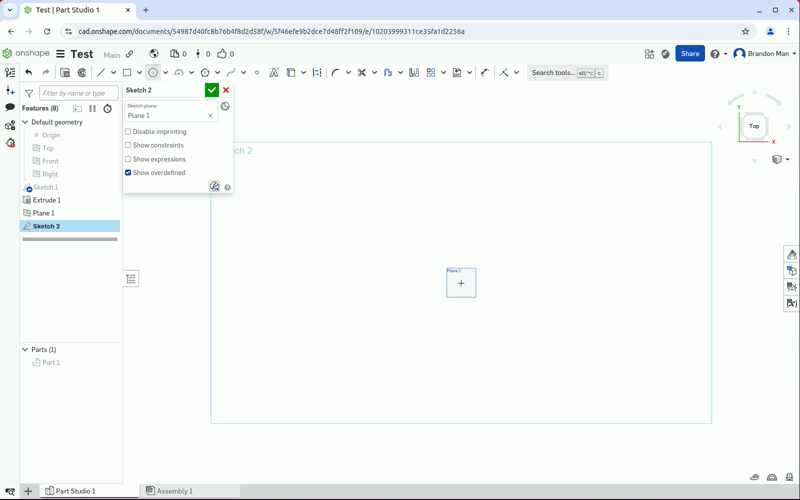
key_up(shift)
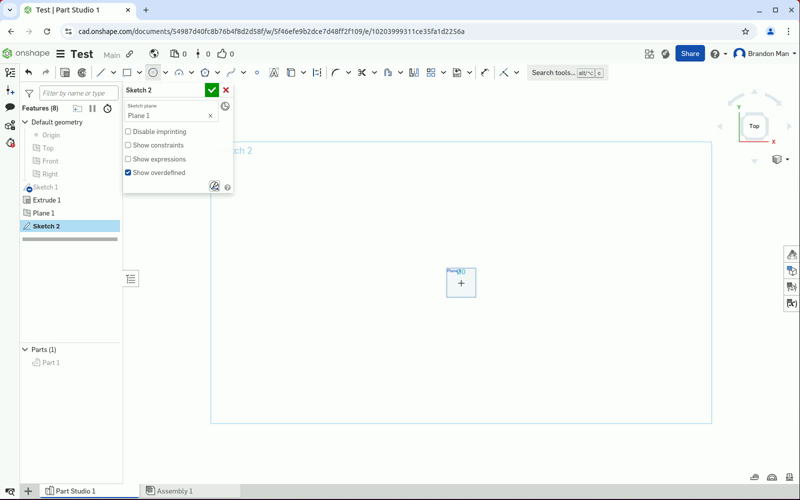
mouse_move(552, 282)
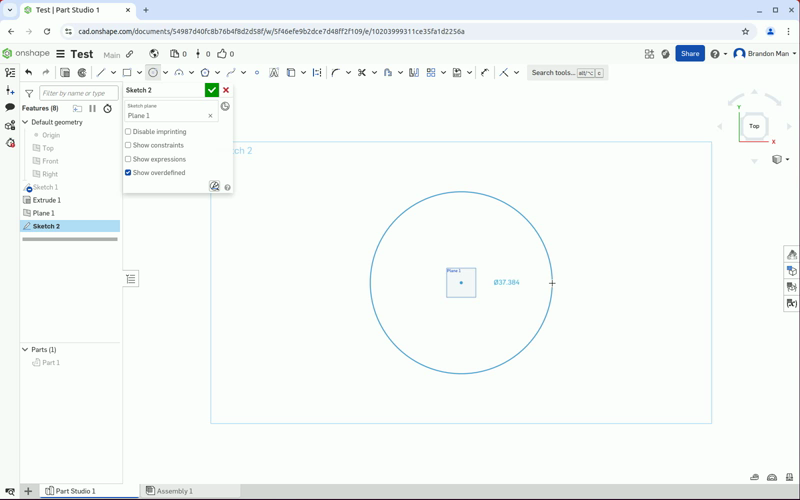
click(552, 282)
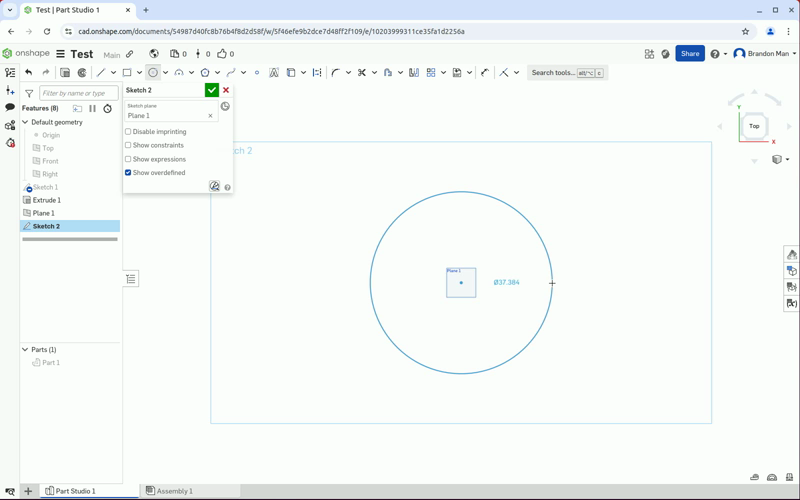
key(esc)
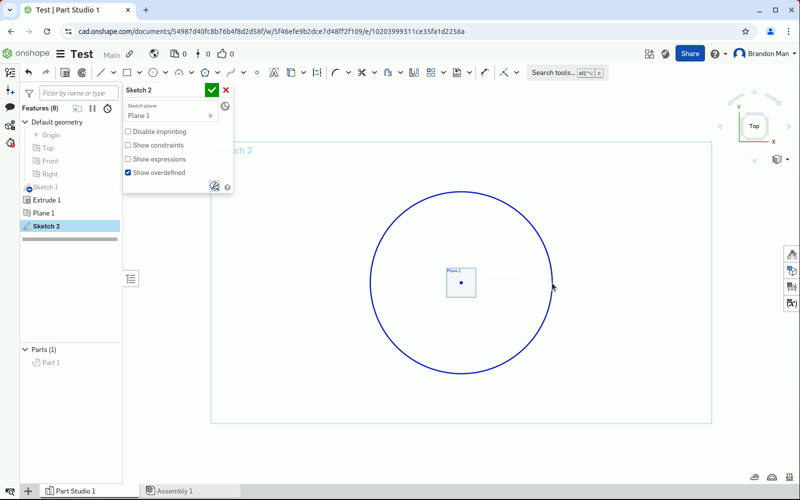
mouse_move(463, 274)
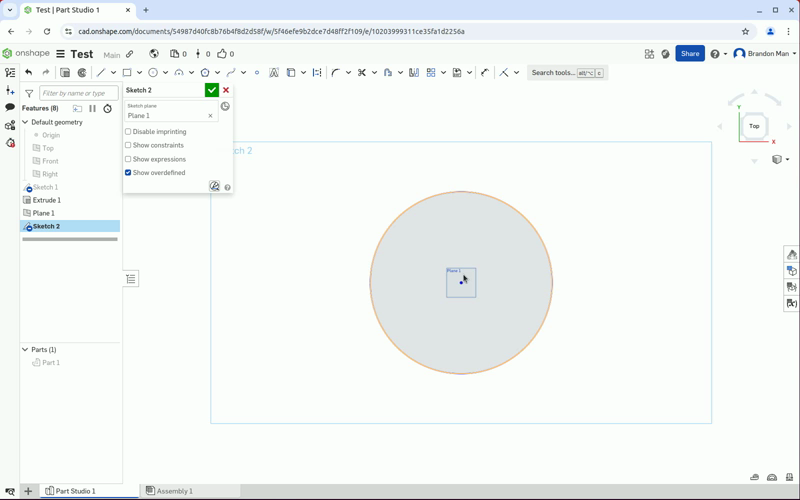
click(463, 274)
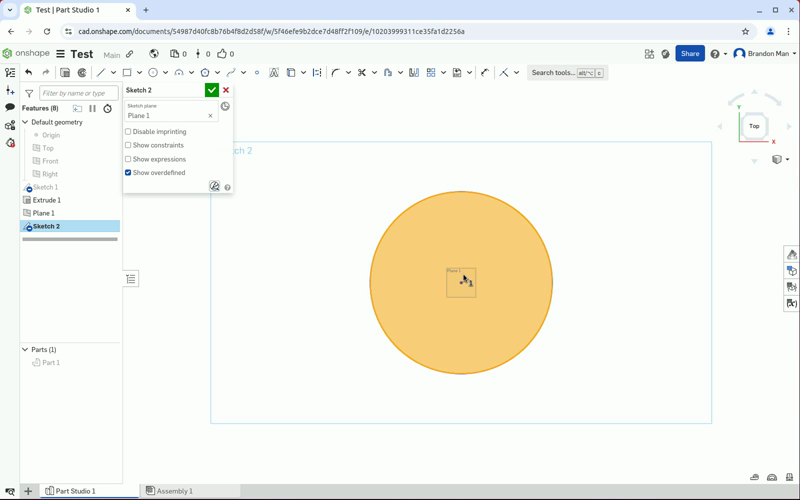
mouse_move(73, 352)
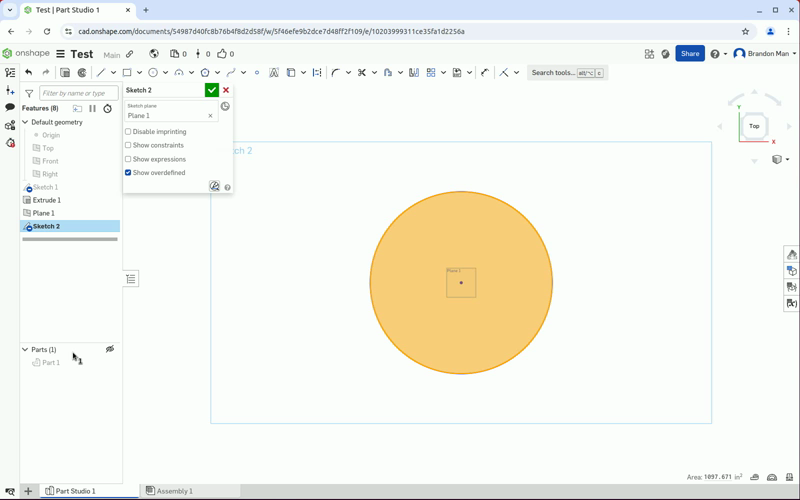
key(shift+y)
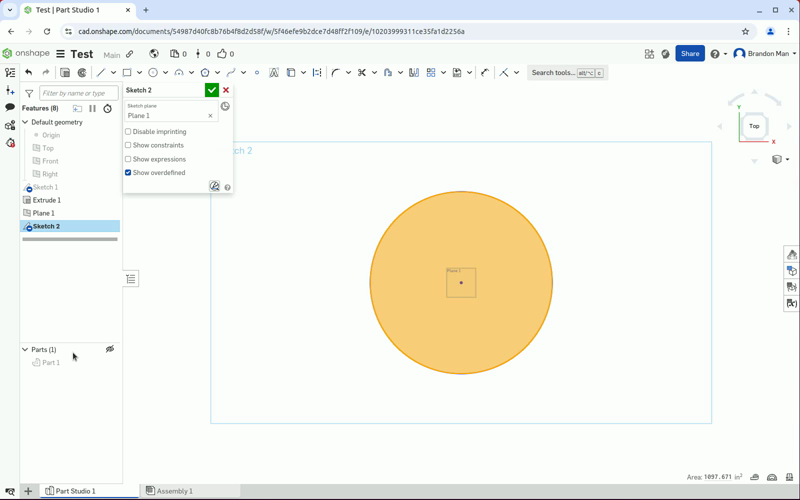
key(shift+e)
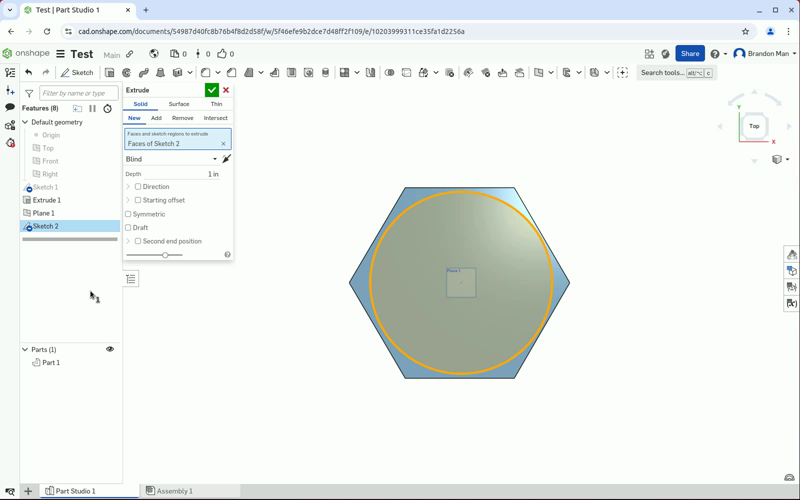
mouse_move(143, 106)
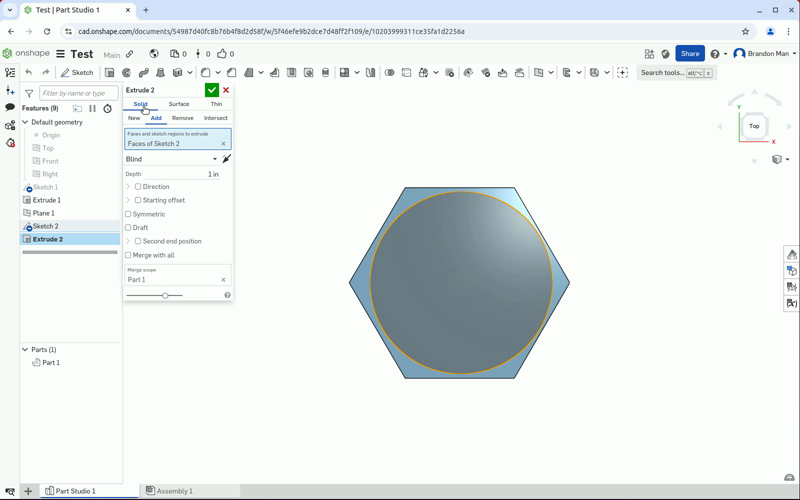
click(143, 106)
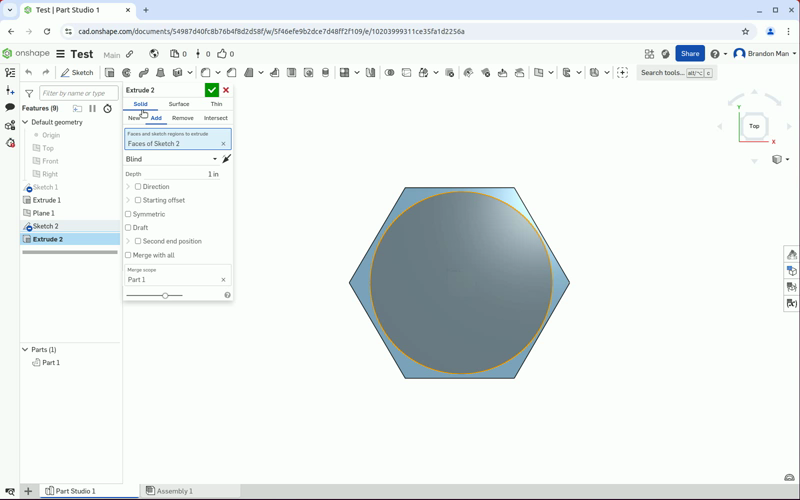
mouse_move(137, 120)
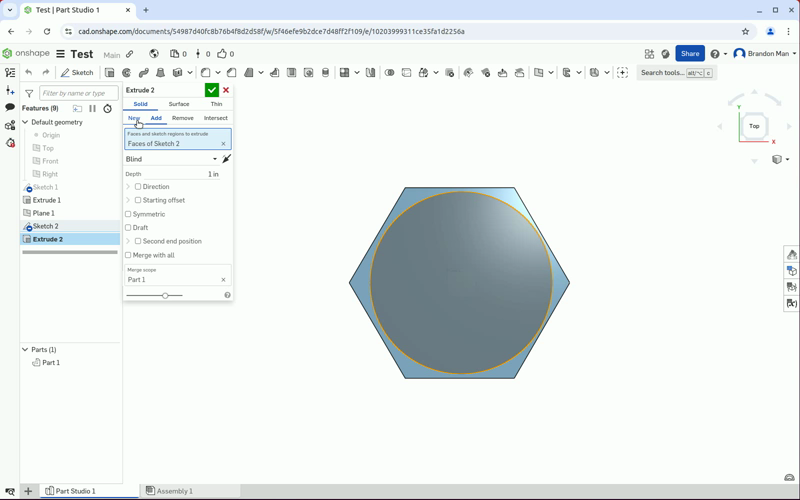
click(137, 120)
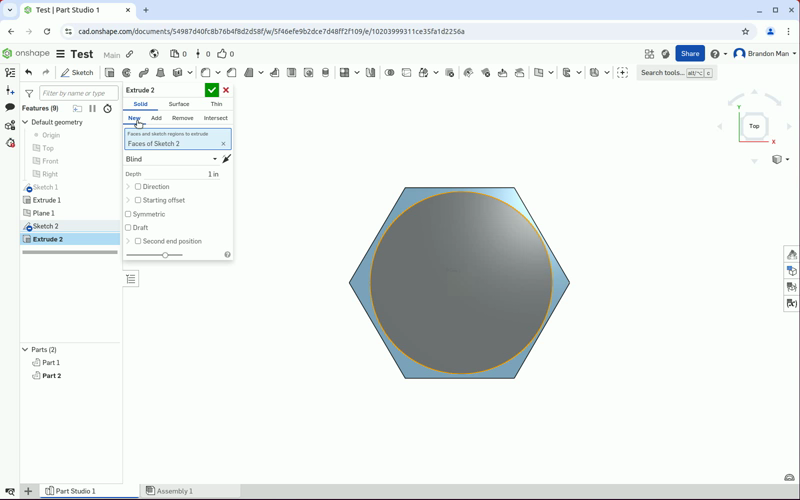
key(tab, 4)
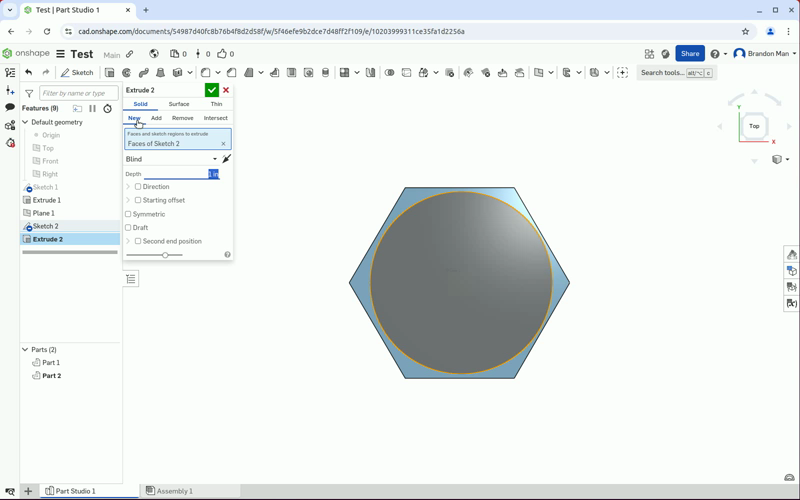
text(7.703)
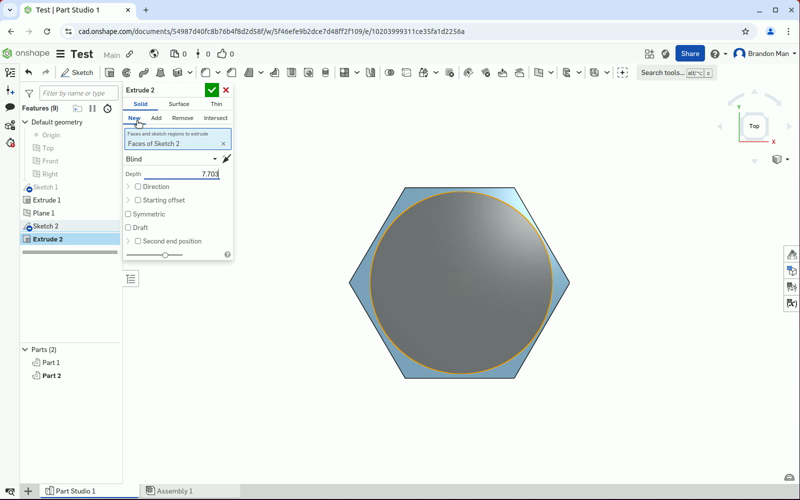
key(enter)
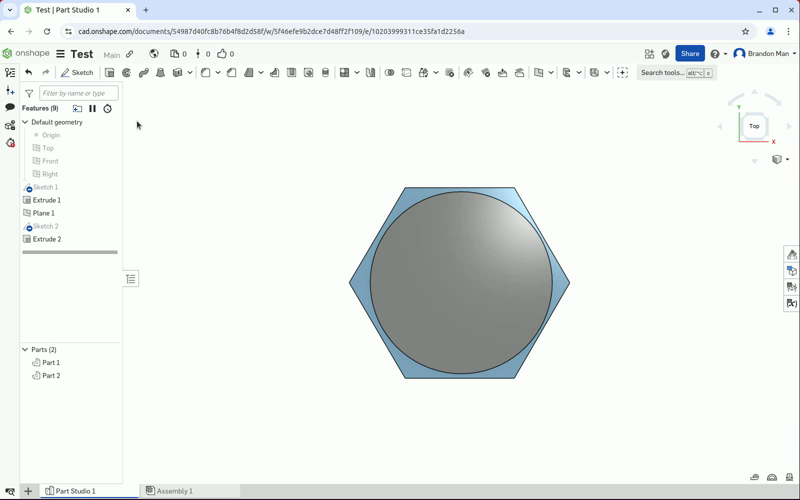
key(shift+h)
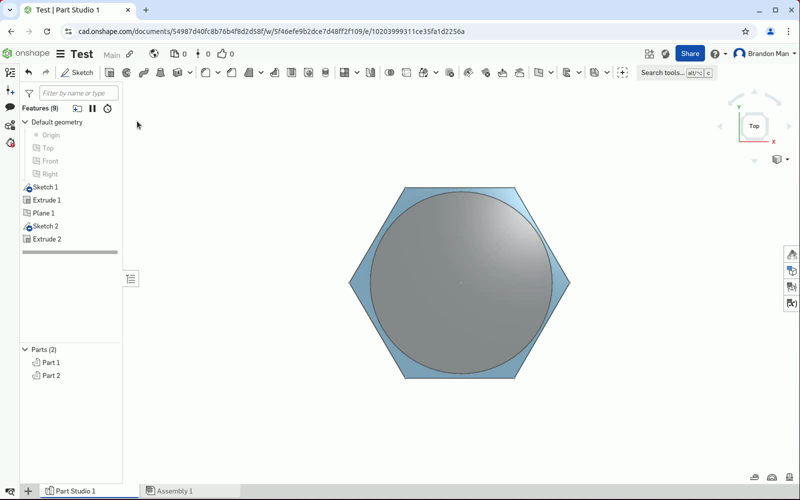
key(shift+h)
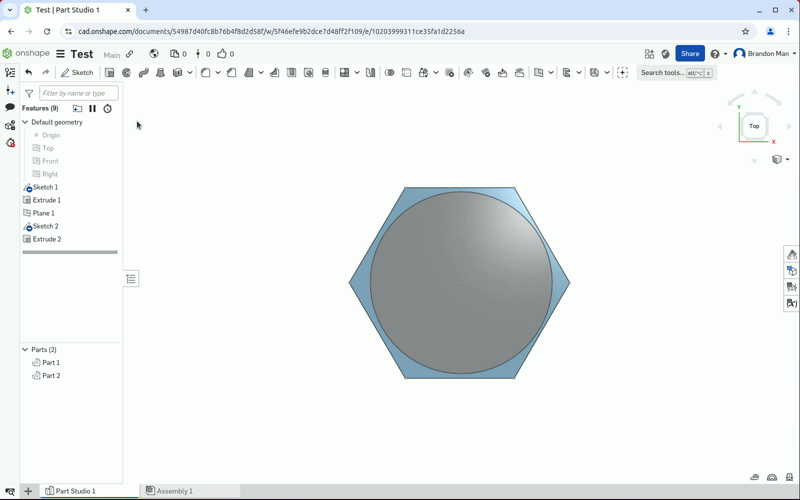
key(shift+7)
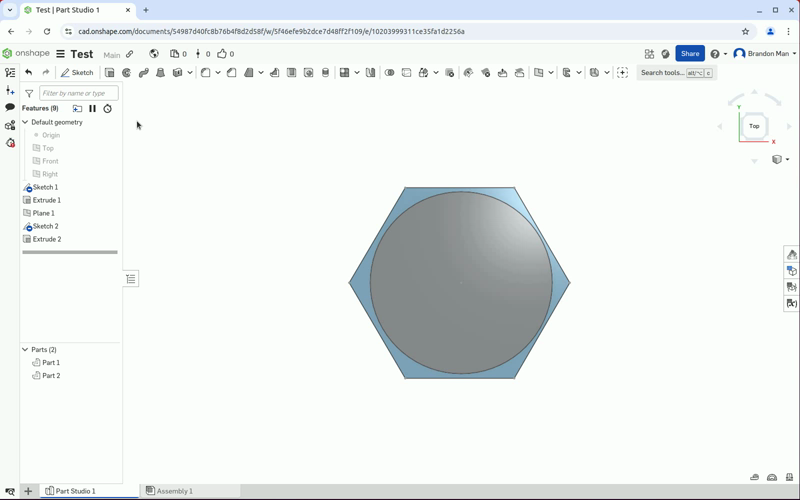
key(up, 3)
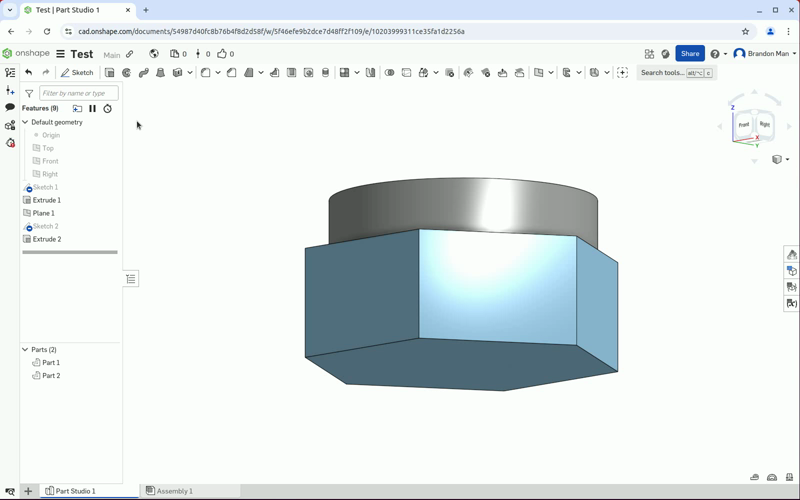
key(left, 3)
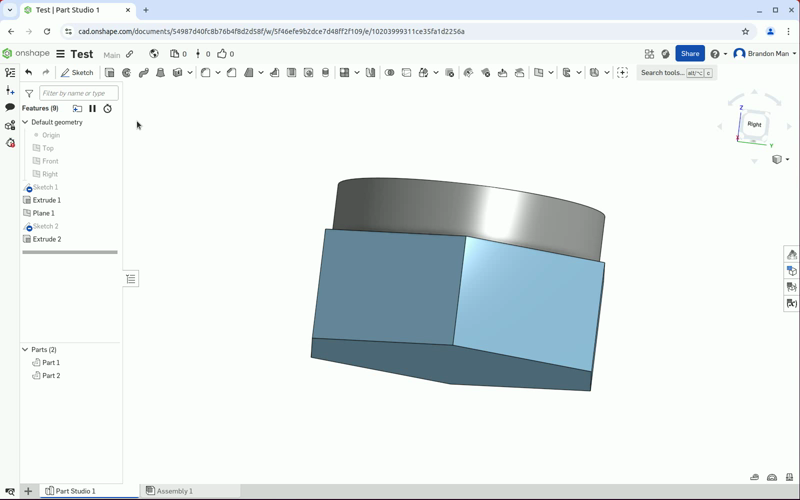
key(right, 3)
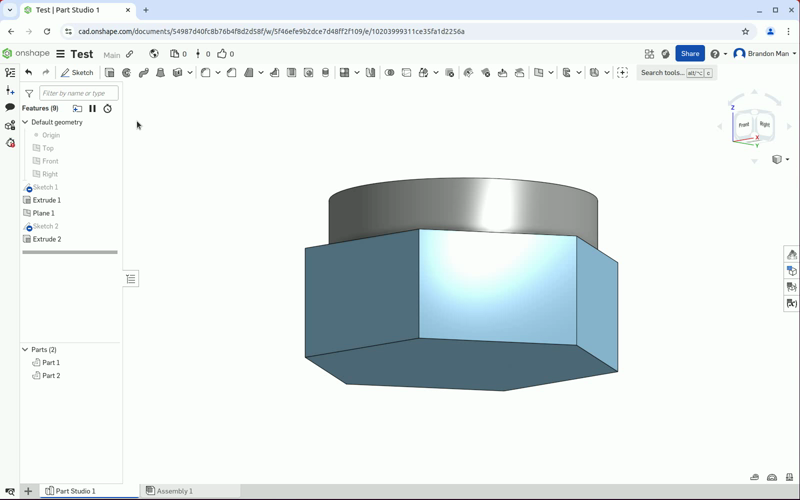
key(down, 3)
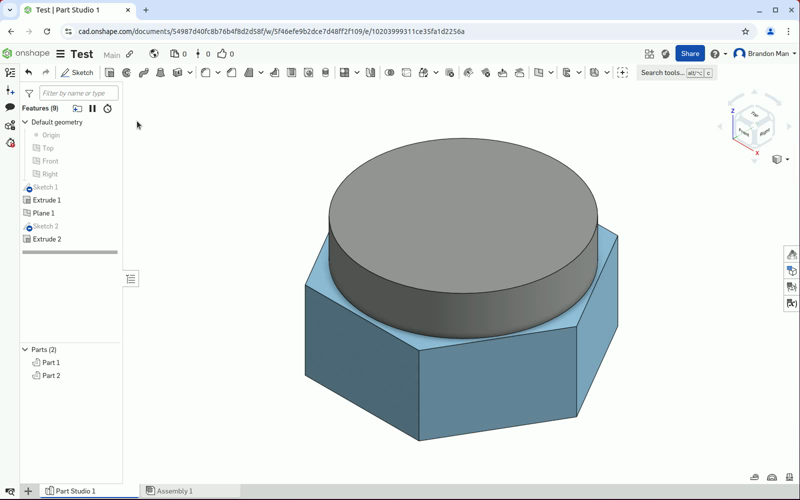
mouse_move(73, 189)
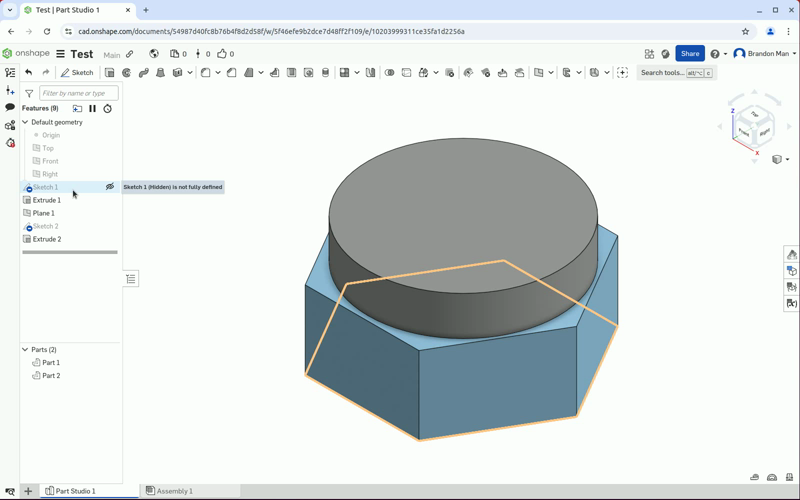
click(73, 189)